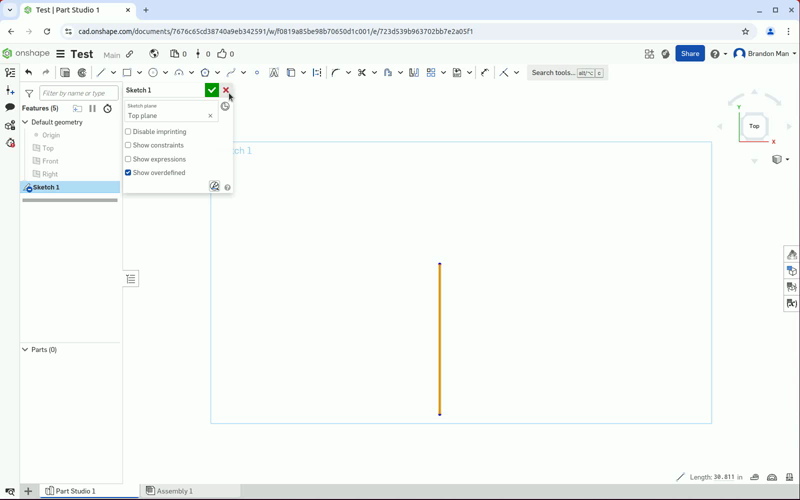
key(shift+h)
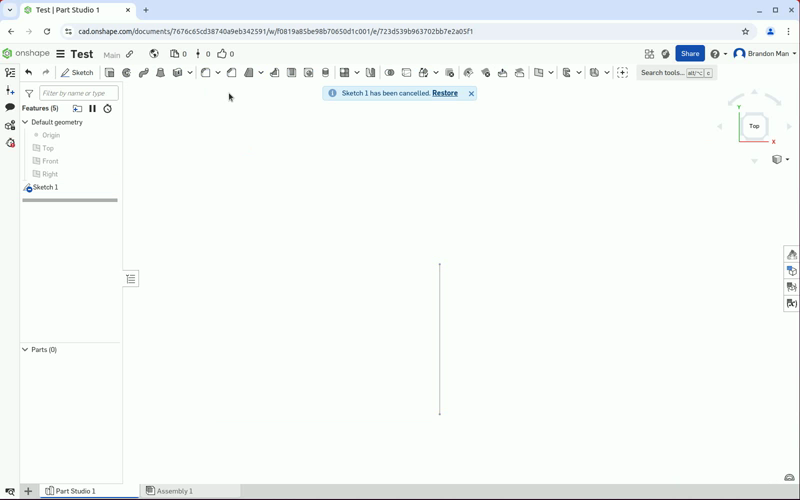
key(shift+s)
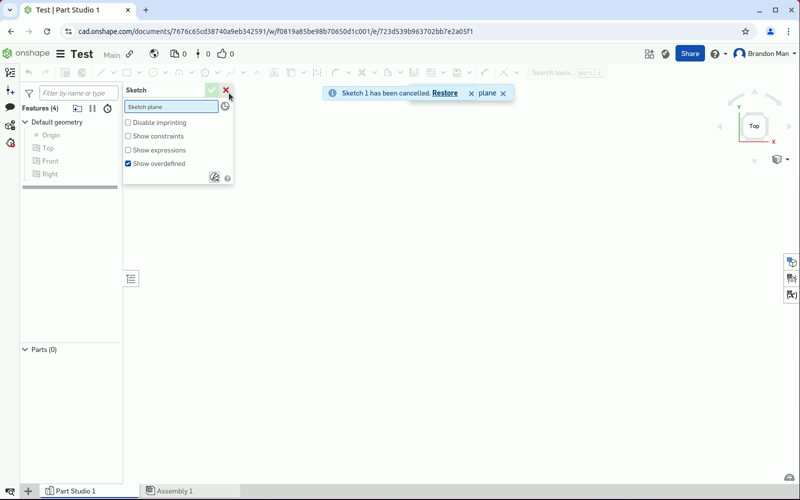
mouse_move(73, 150)
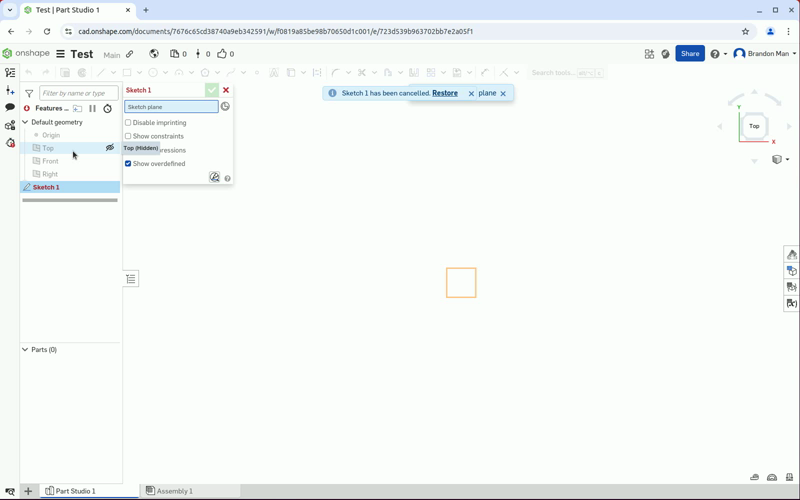
click(73, 150)
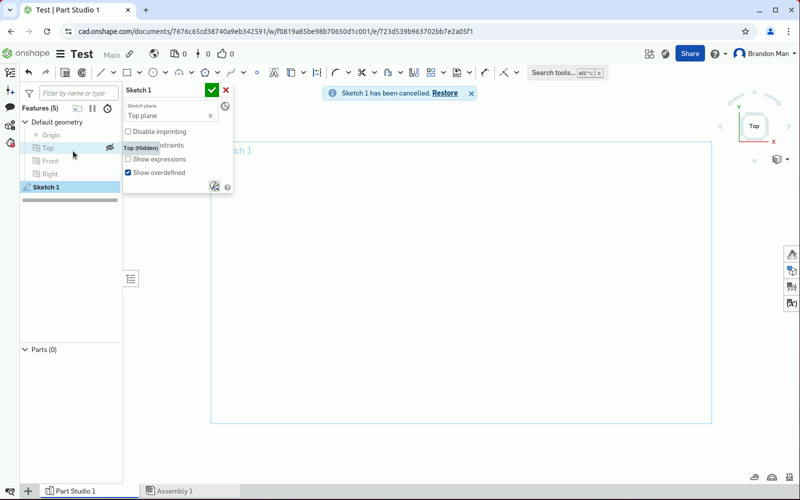
mouse_move(73, 352)
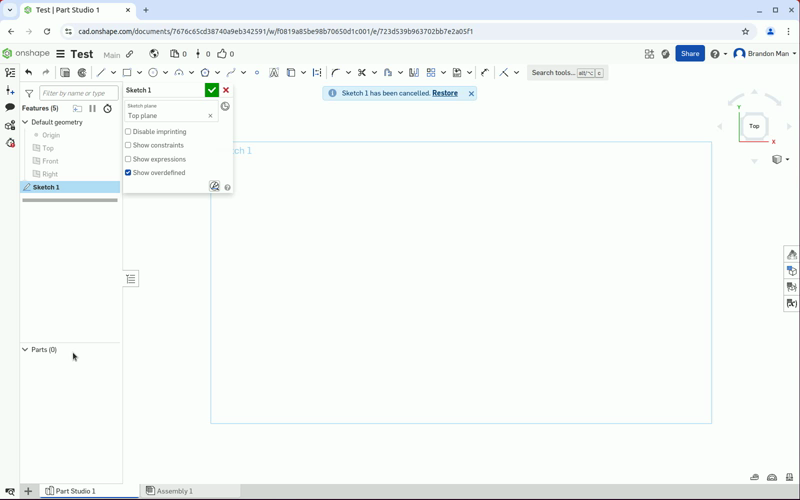
key(y)
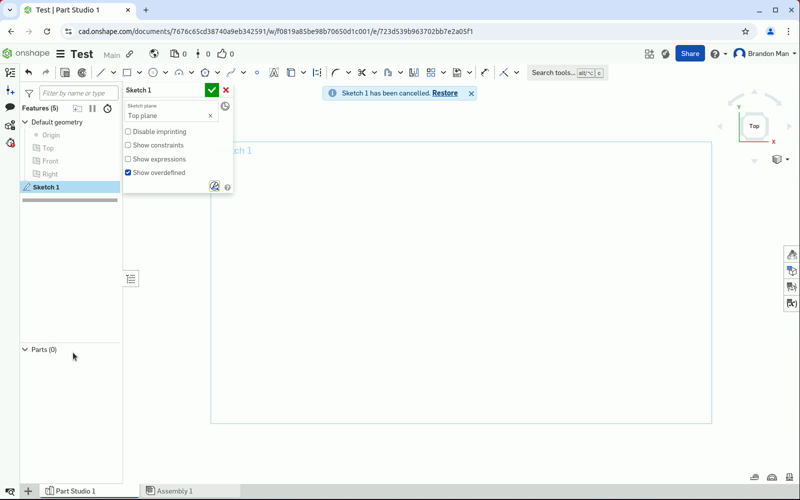
key(l)
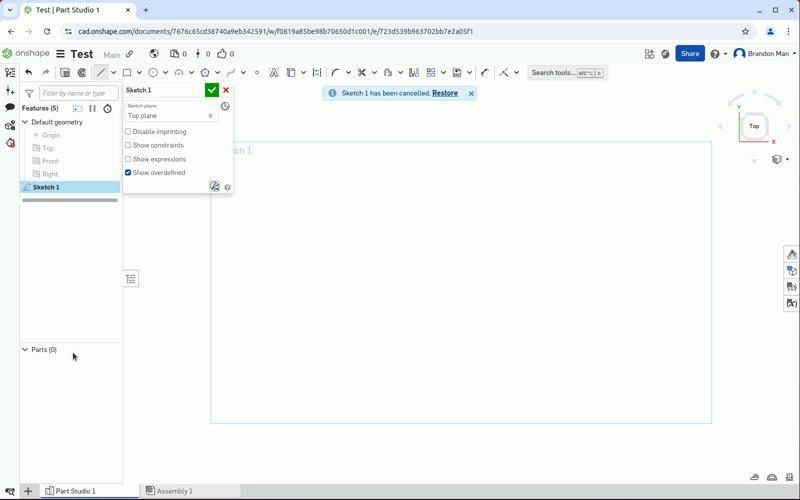
key_down(shift)
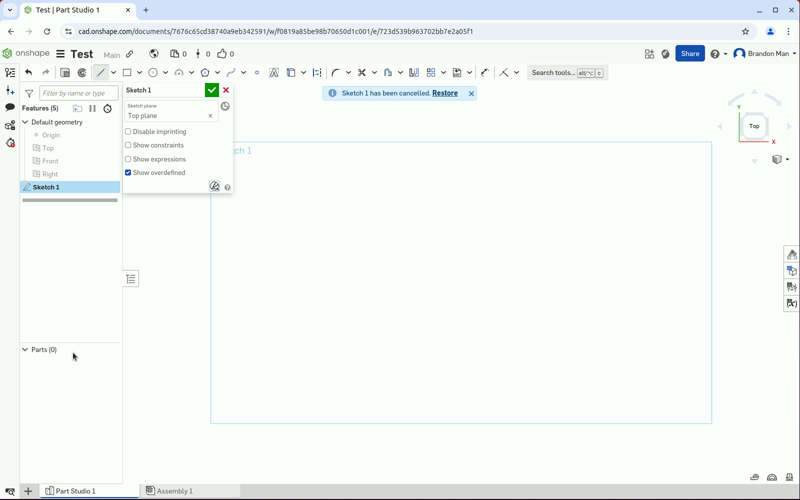
mouse_move(362, 395)
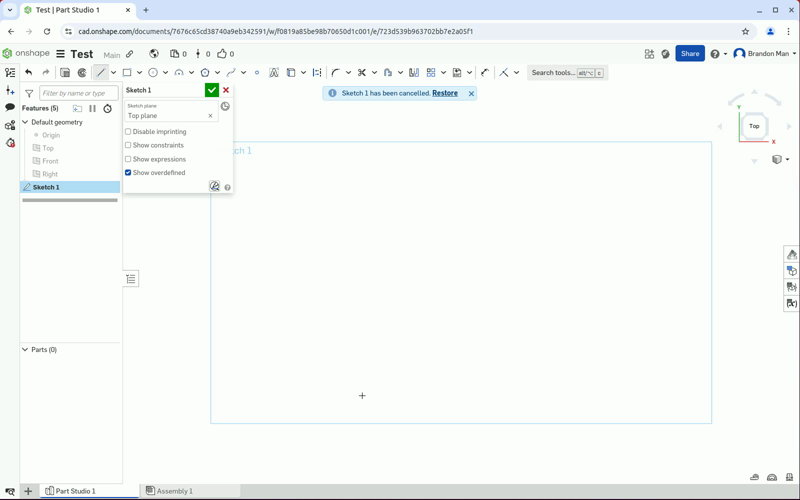
click(362, 395)
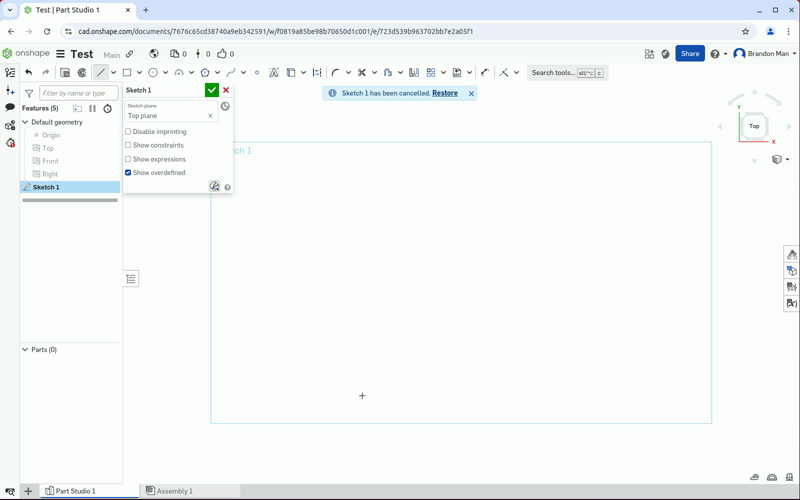
key_up(shift)
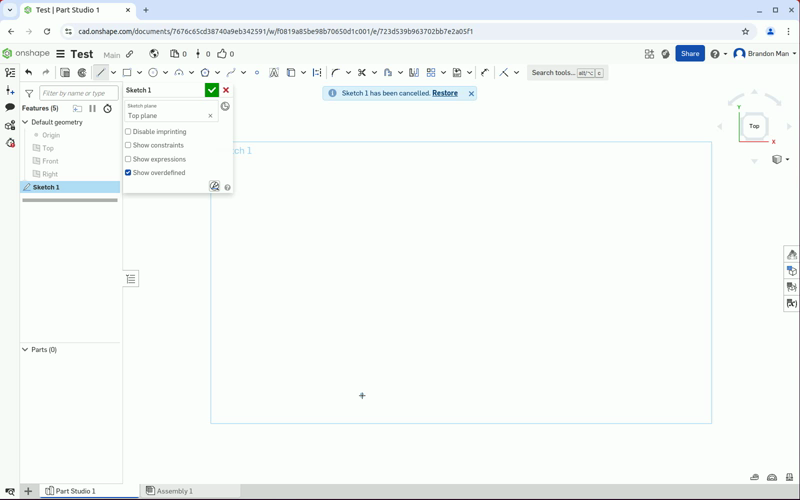
key_down(shift)
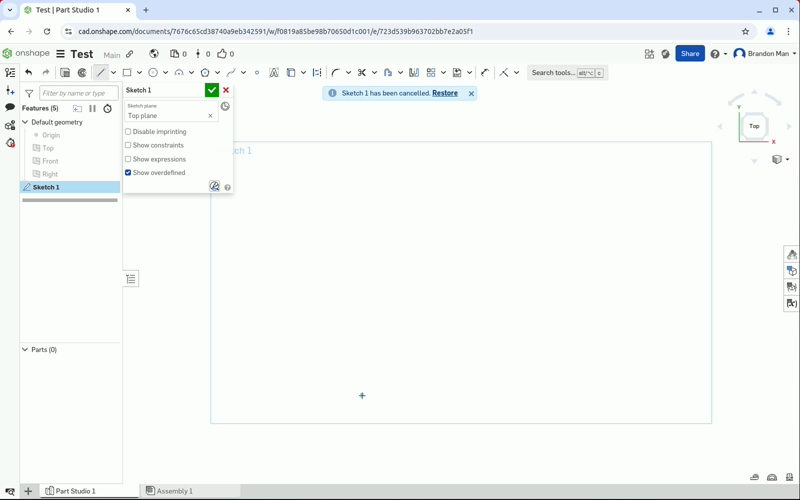
mouse_move(526, 395)
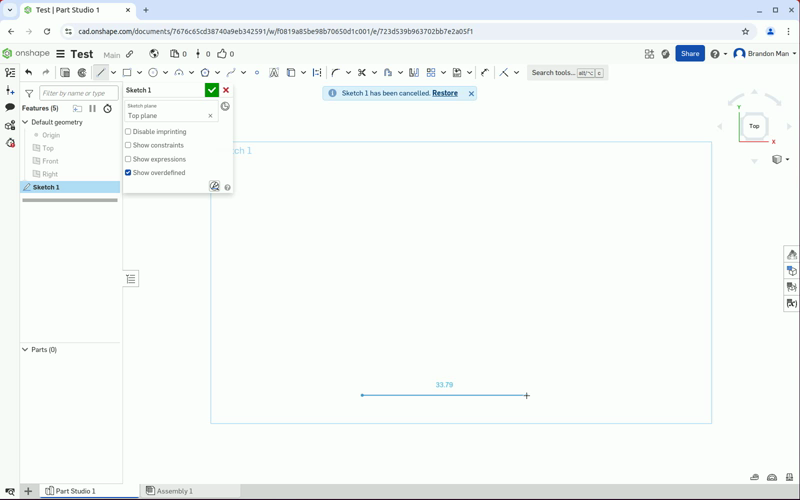
click(526, 395)
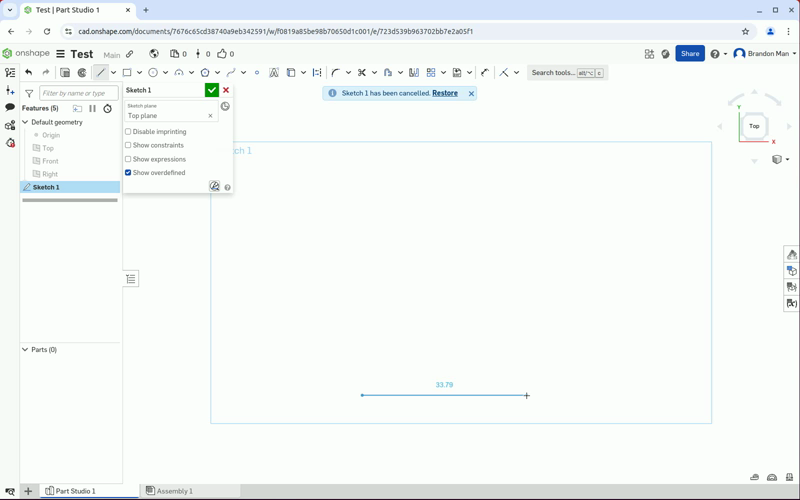
key_up(shift)
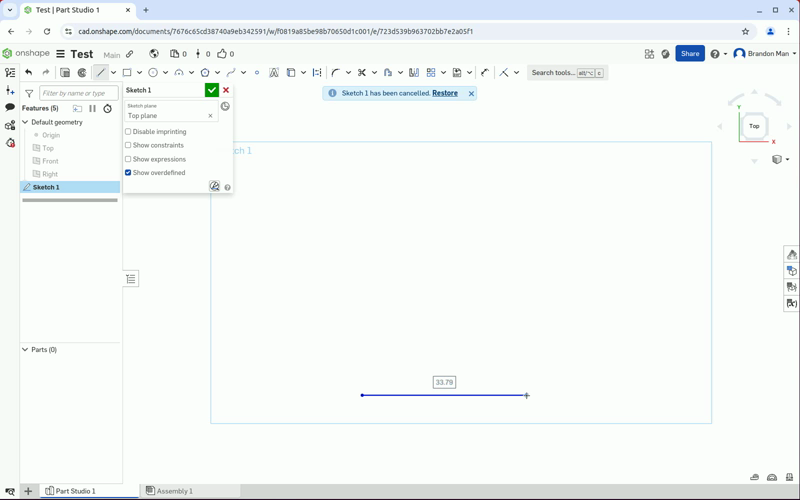
key_down(shift)
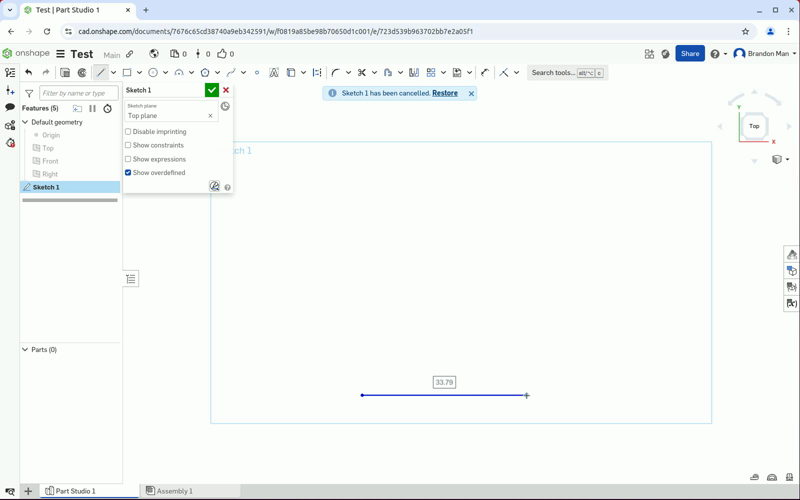
mouse_move(526, 209)
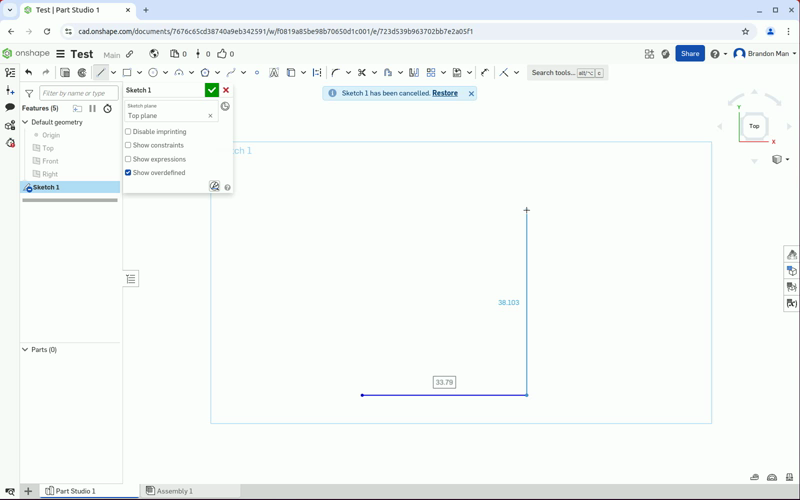
click(526, 209)
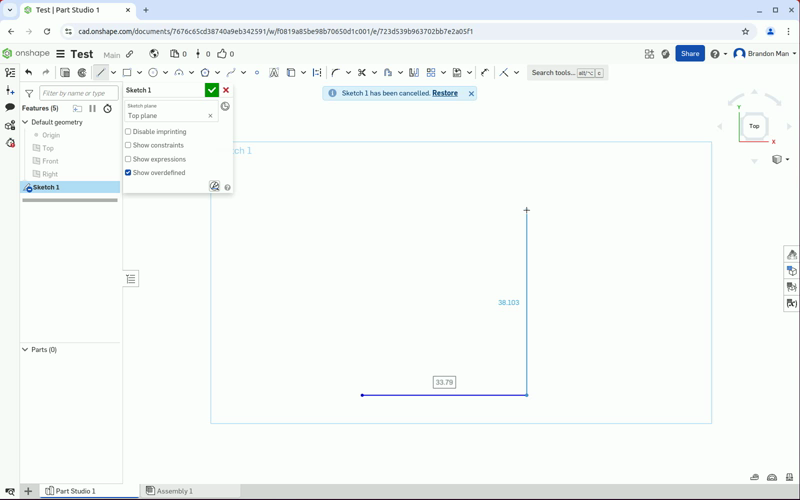
key_up(shift)
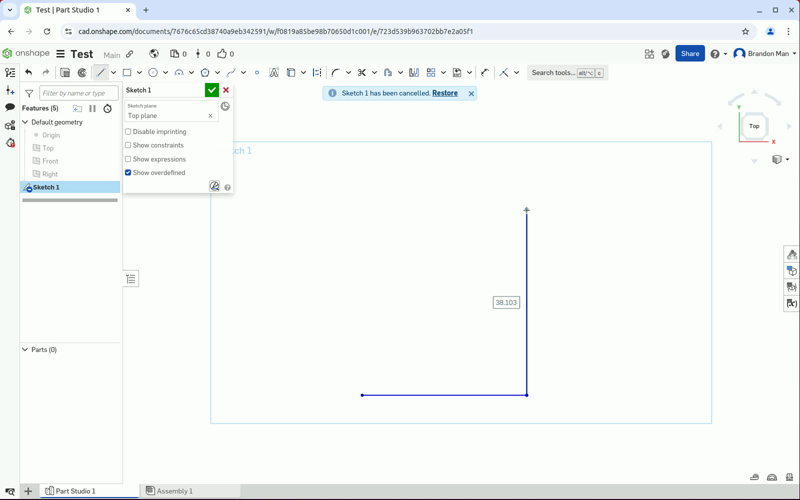
key_down(shift)
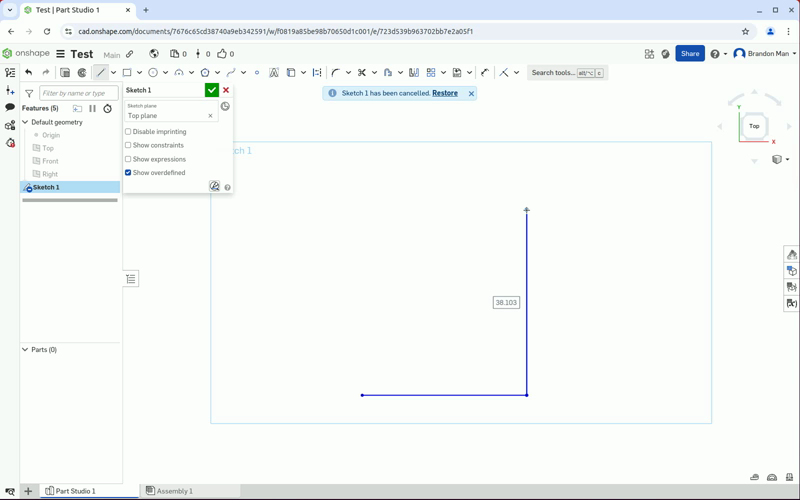
mouse_move(362, 209)
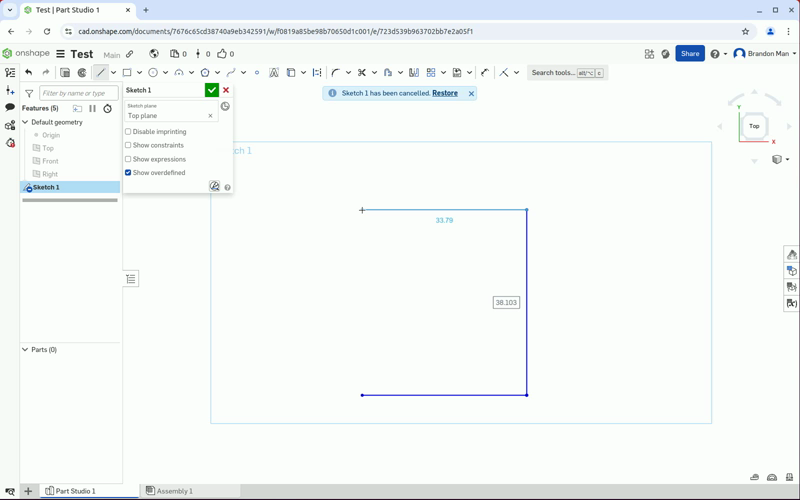
click(362, 209)
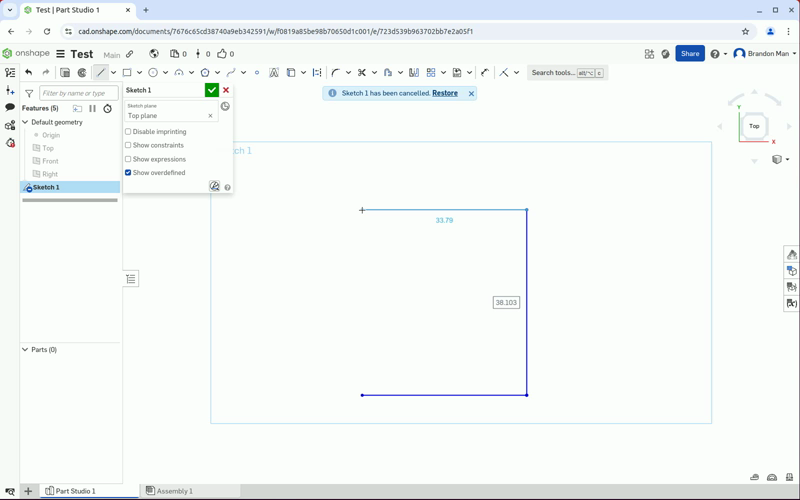
key_up(shift)
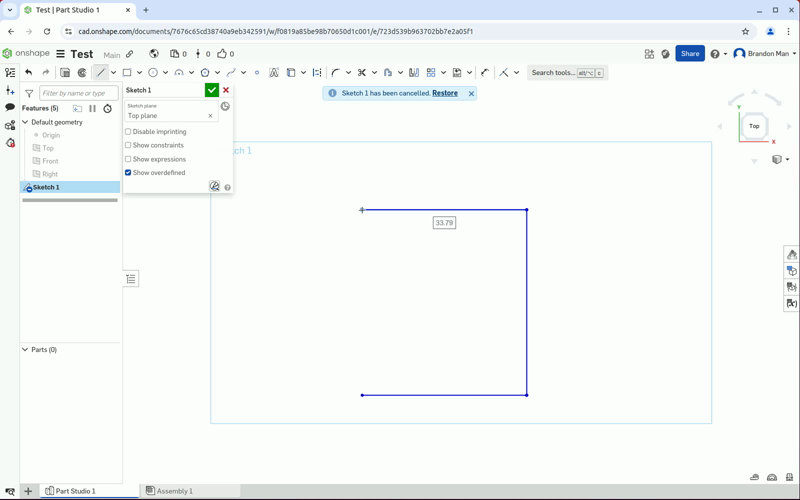
key_down(shift)
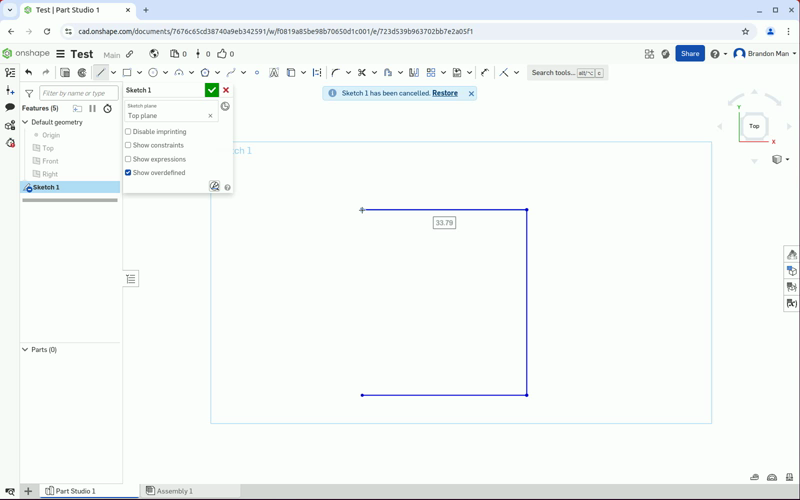
mouse_move(362, 395)
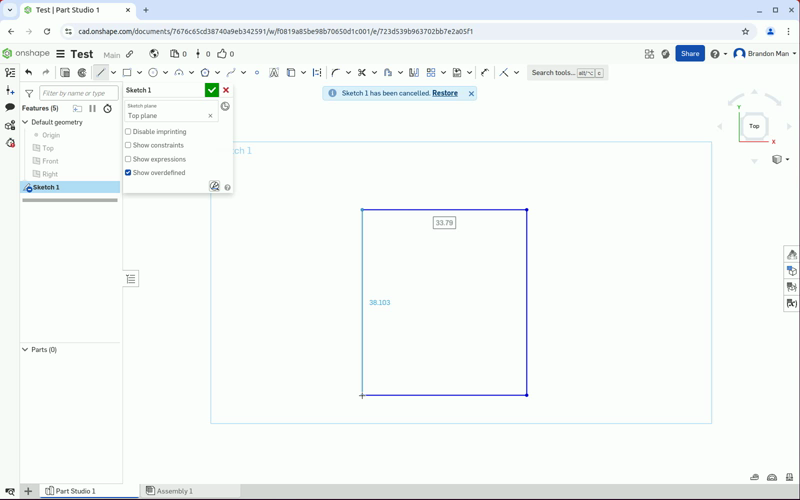
key_up(shift)
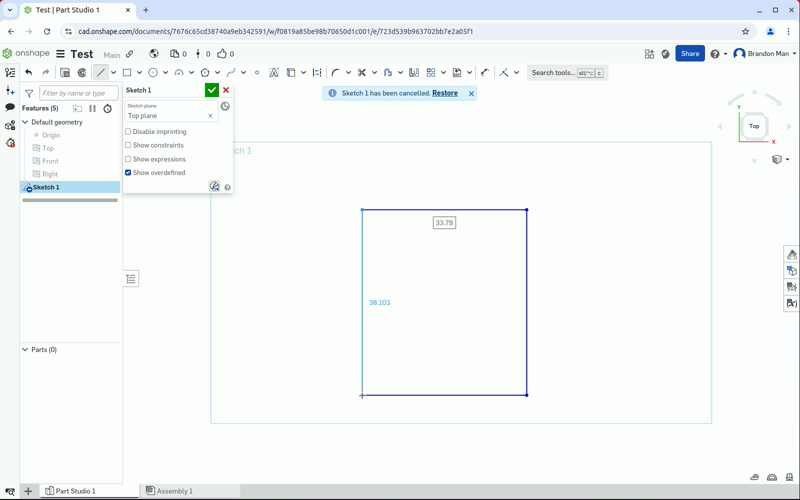
click(362, 395)
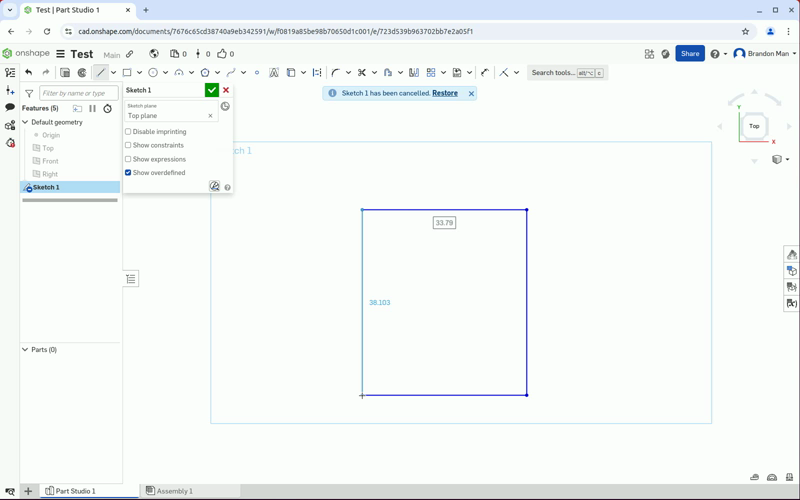
key(esc)
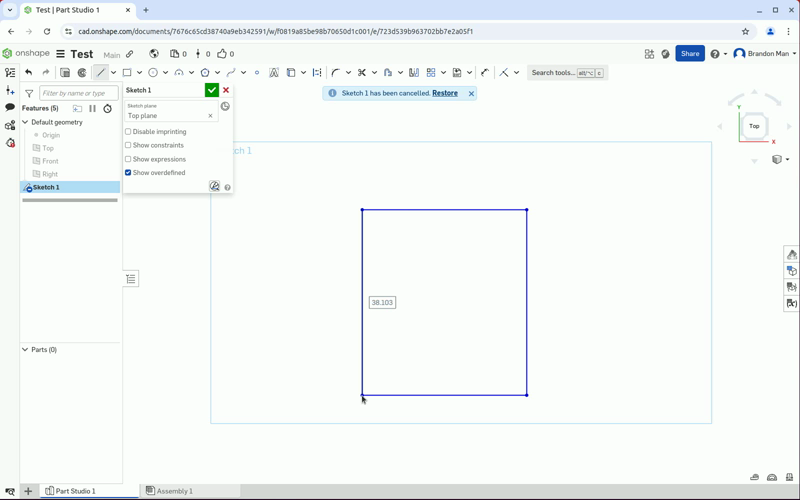
mouse_move(496, 280)
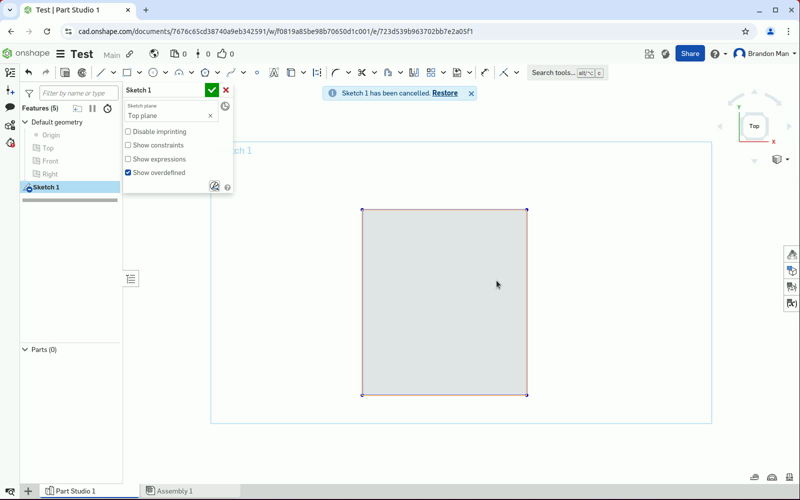
click(496, 280)
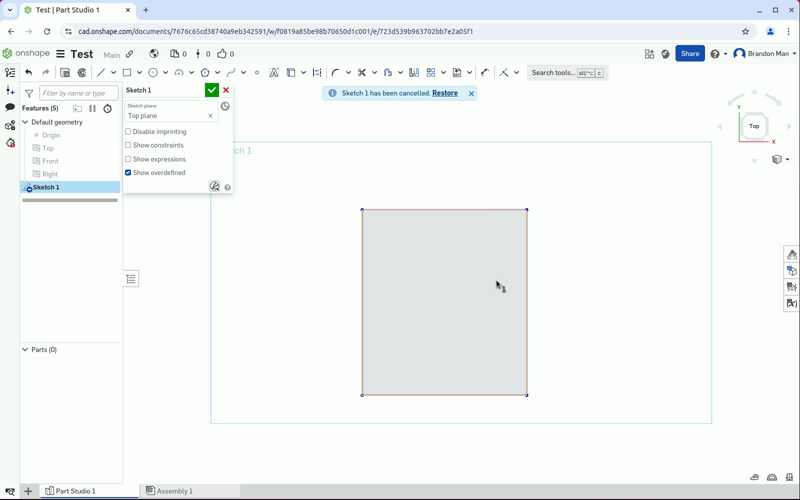
mouse_move(73, 352)
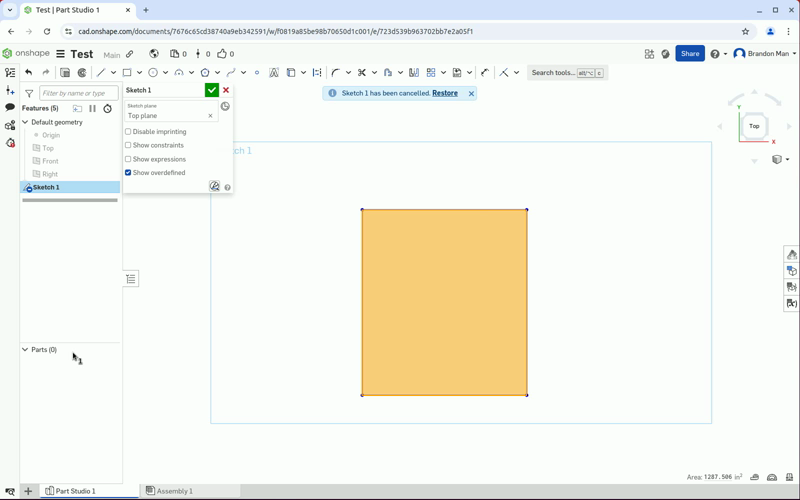
key(shift+y)
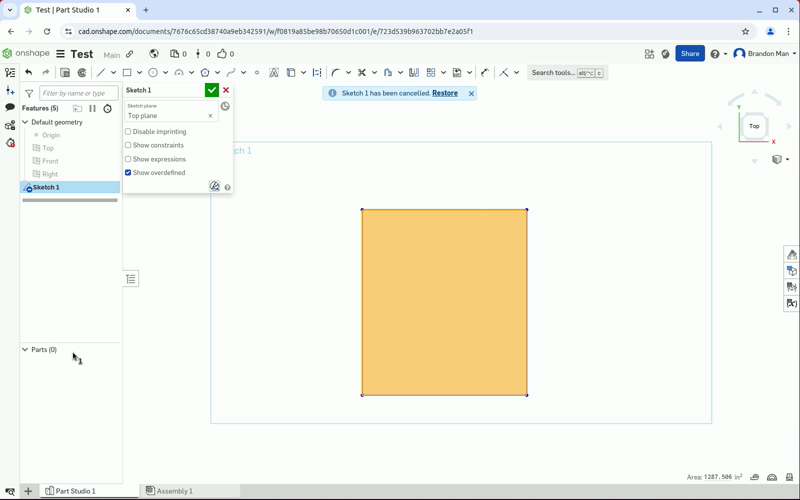
key(shift+e)
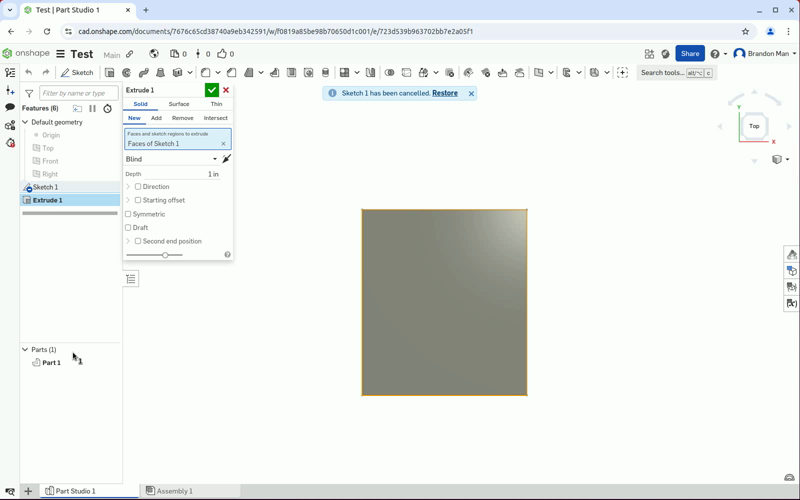
mouse_move(143, 106)
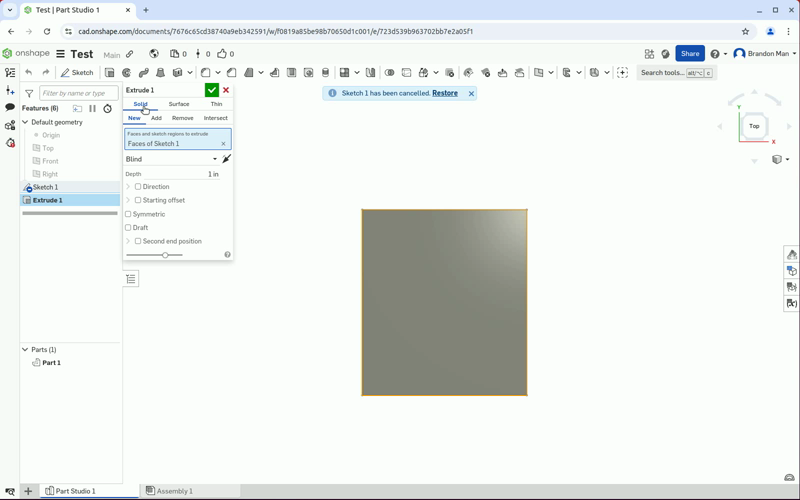
click(143, 106)
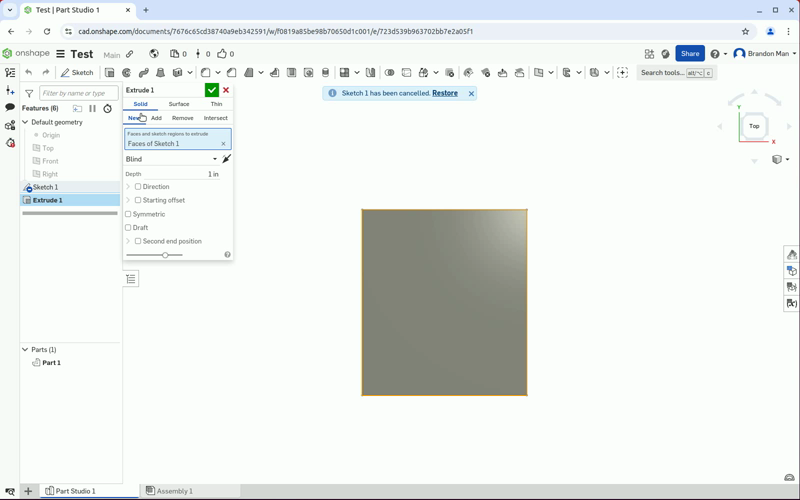
mouse_move(137, 120)
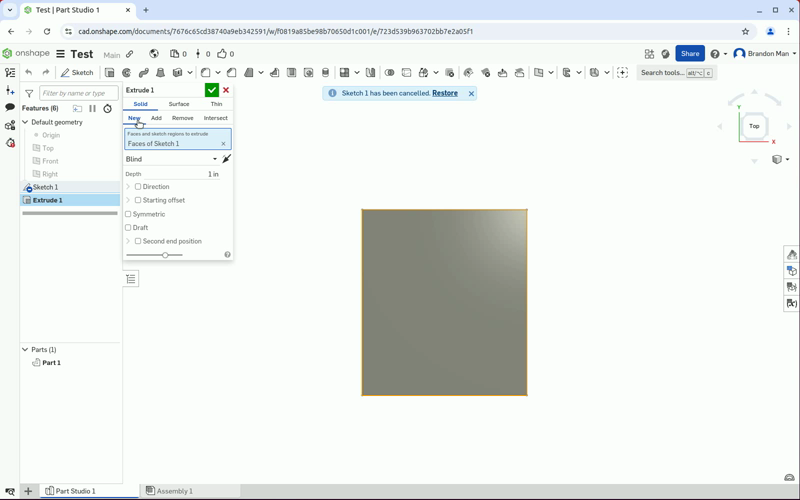
click(137, 120)
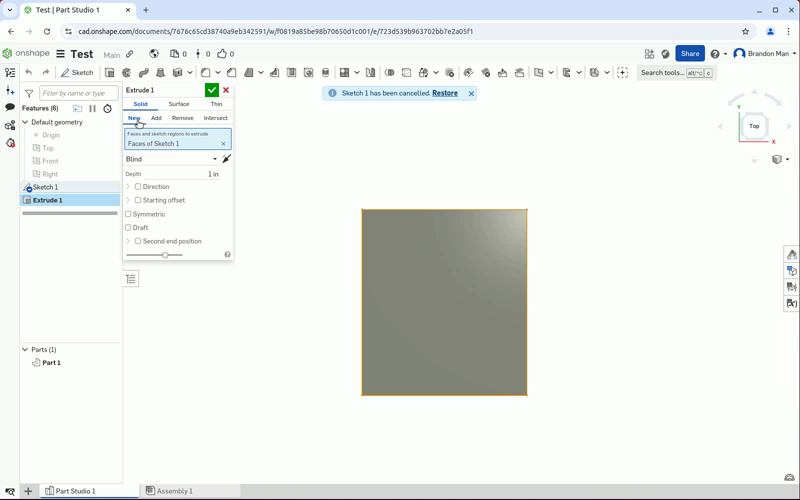
key(tab, 4)
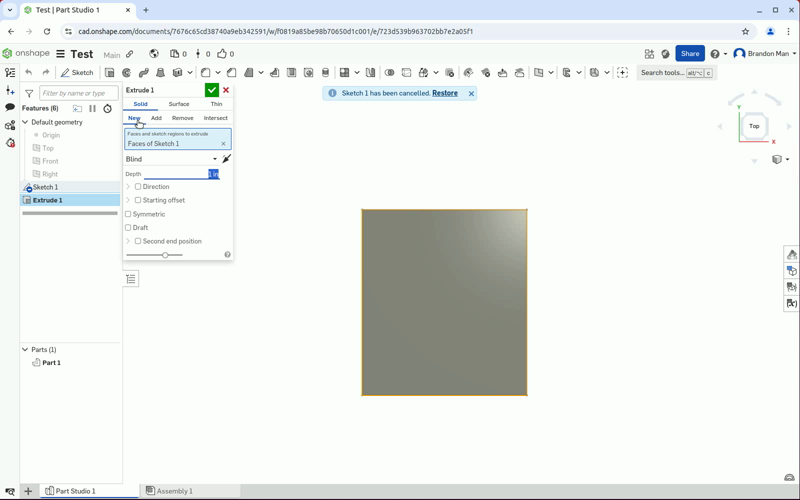
text(0.963)
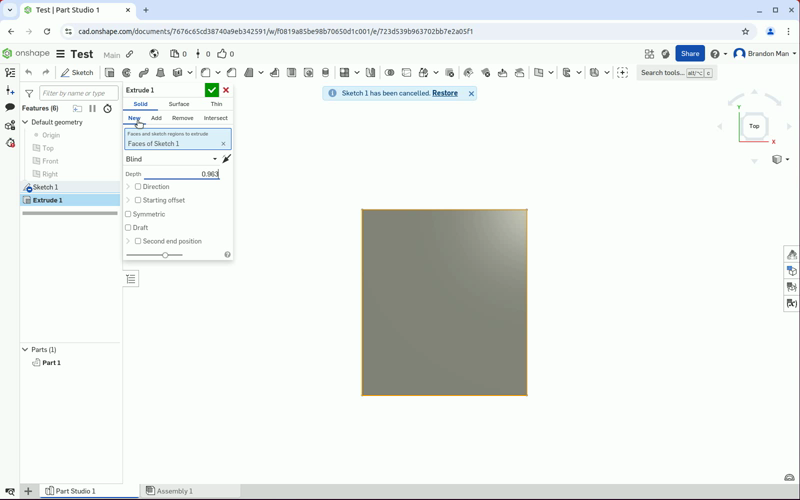
key(enter)
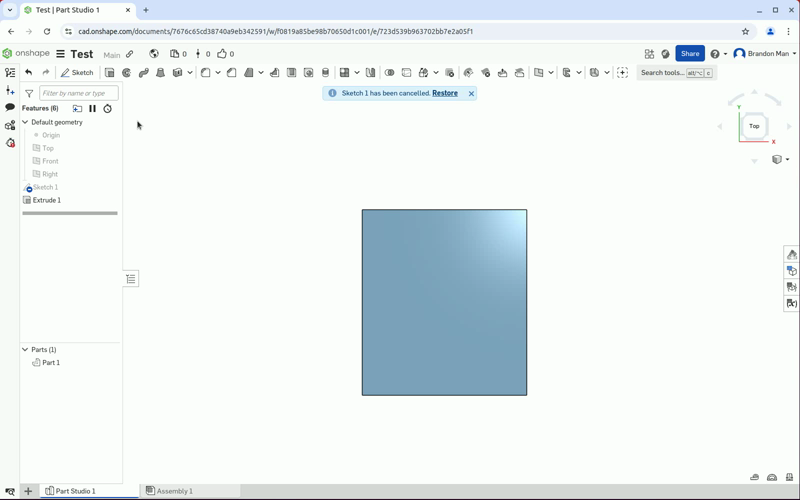
key(shift+h)
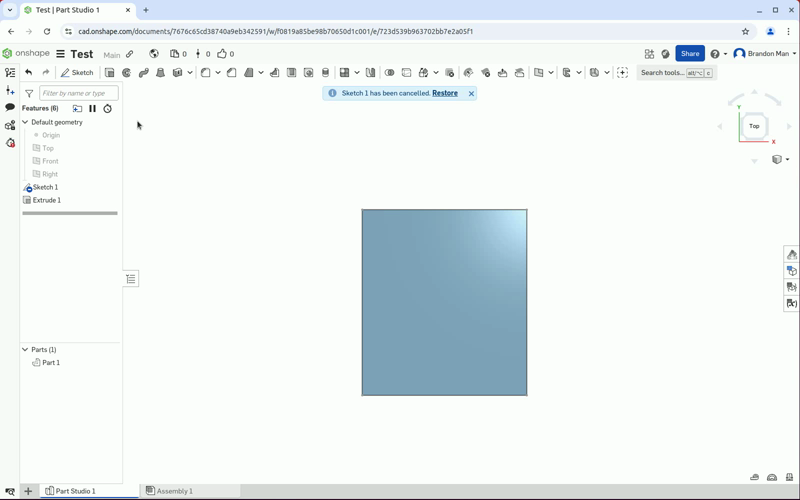
key(shift+h)
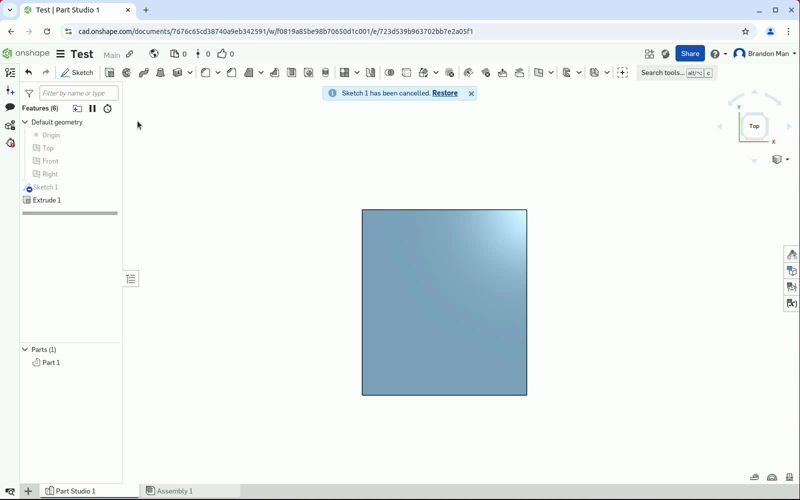
mouse_move(73, 189)
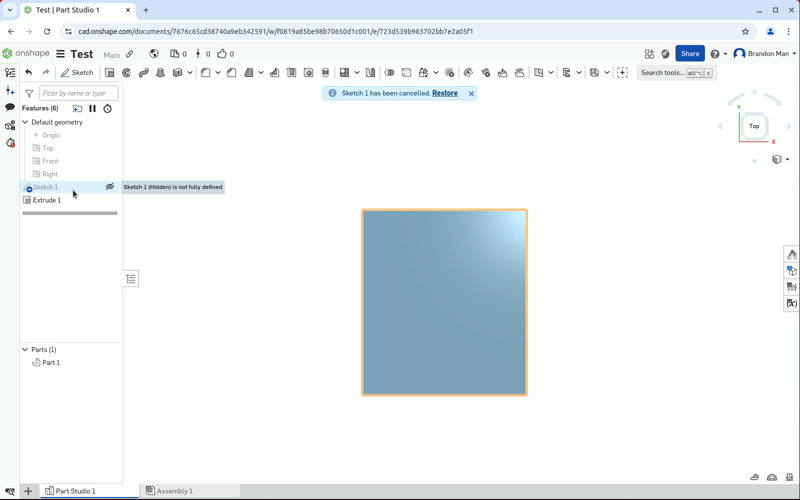
click(73, 189)
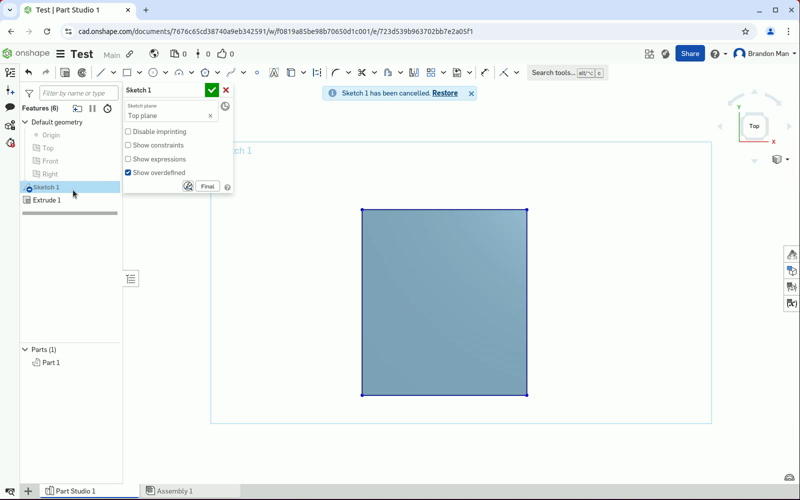
mouse_move(229, 92)
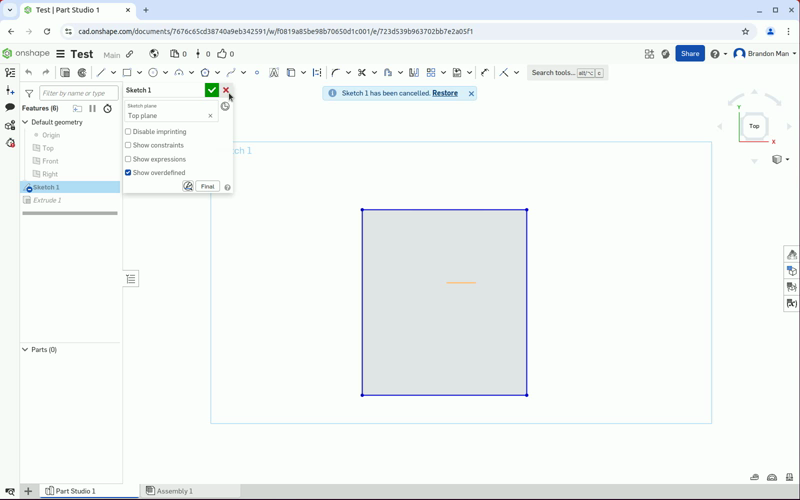
click(229, 92)
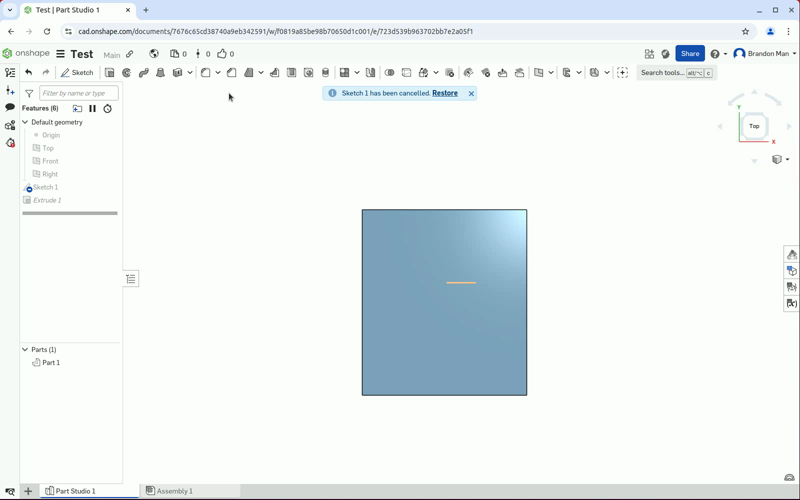
mouse_move(73, 352)
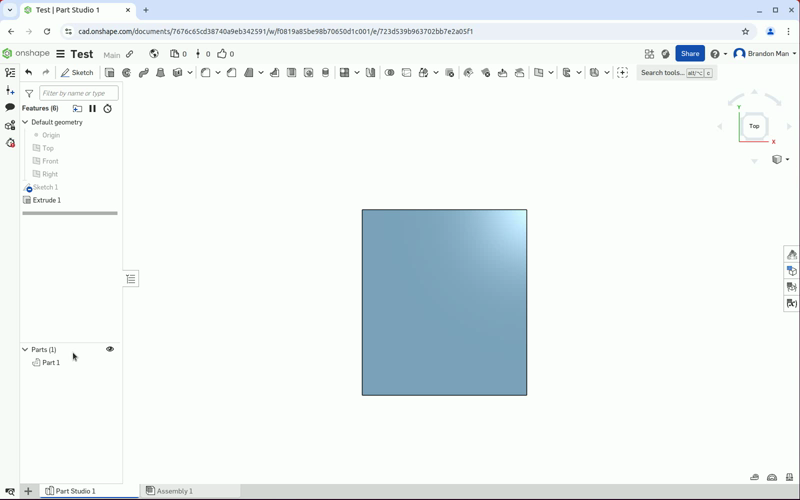
key(y)
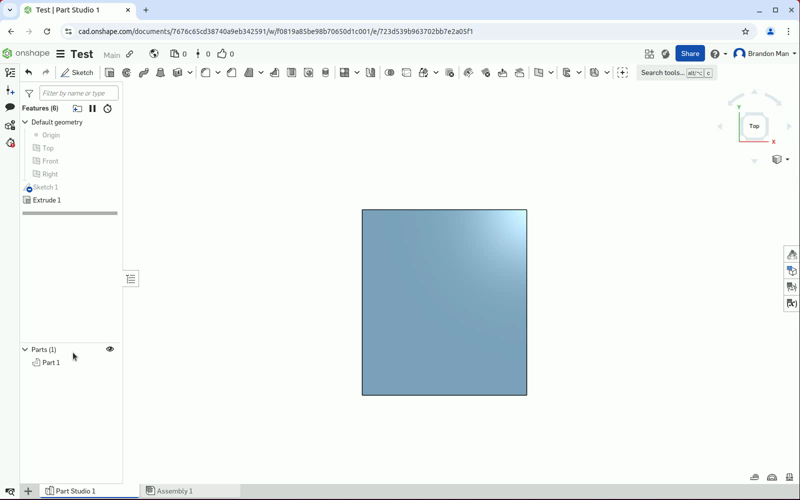
key(shift+p)
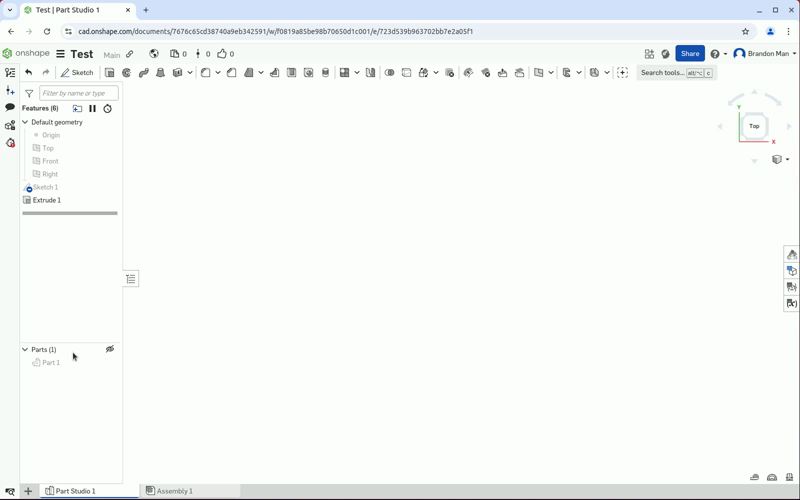
key(space)
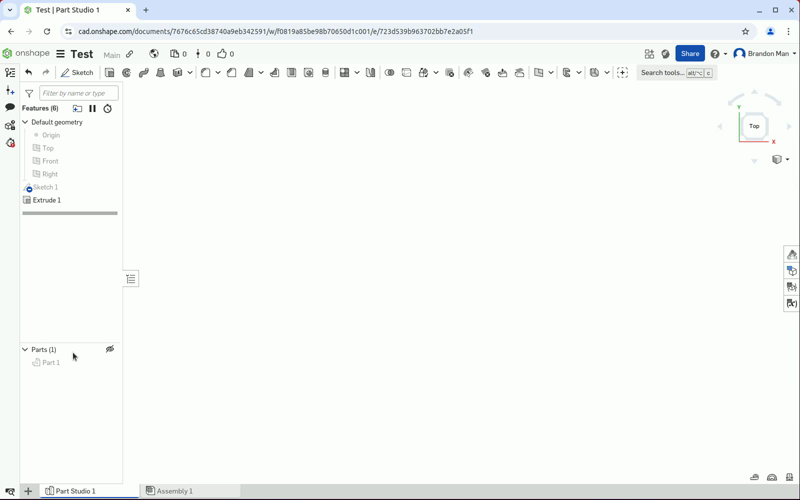
key_down(shift)
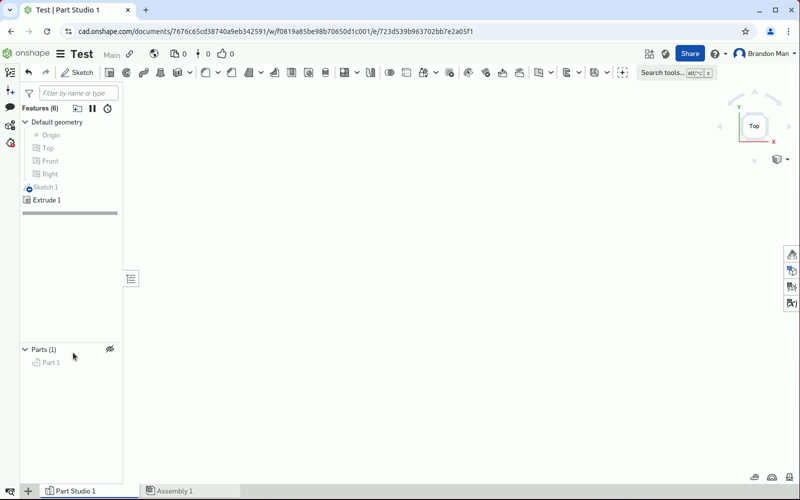
key(up)
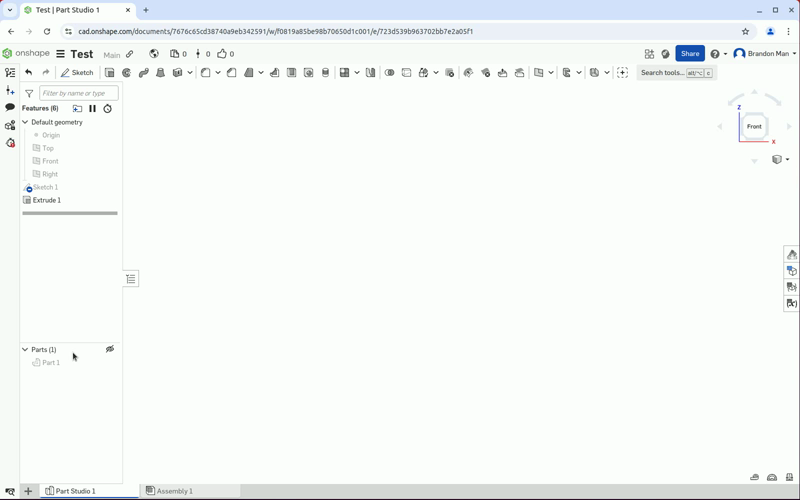
key_up(shift)
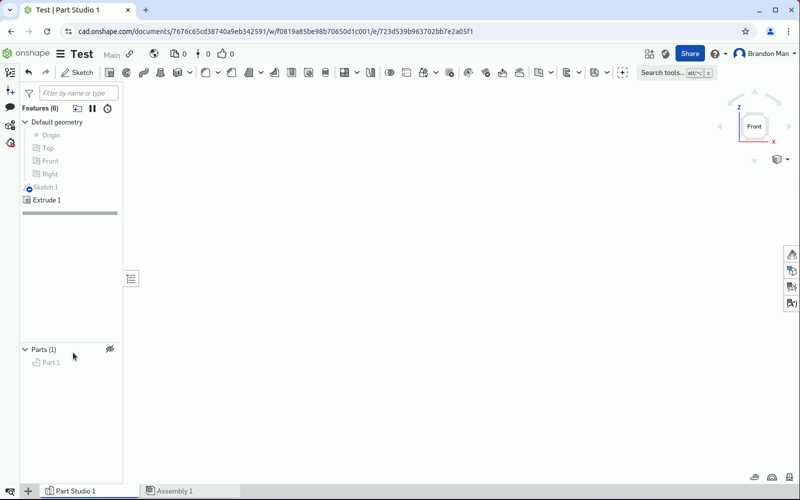
mouse_move(73, 352)
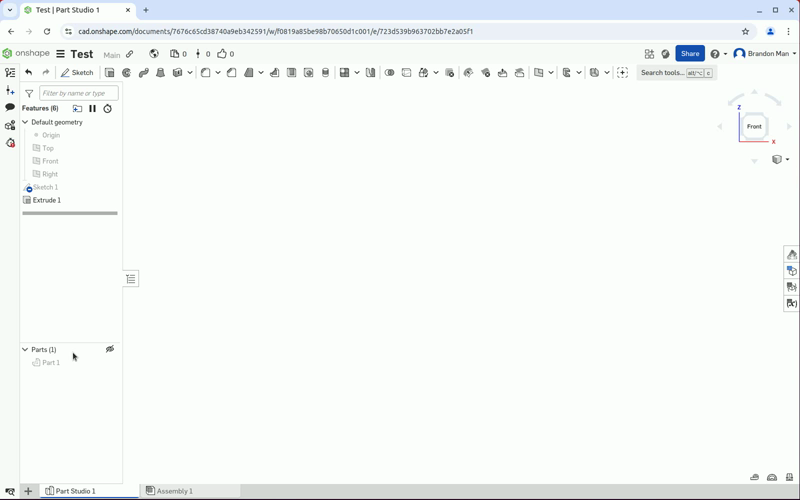
key(shift+y)
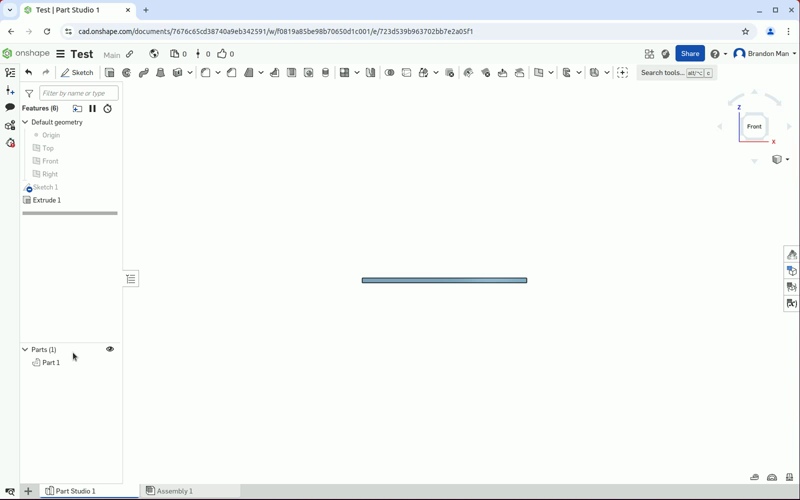
mouse_move(541, 75)
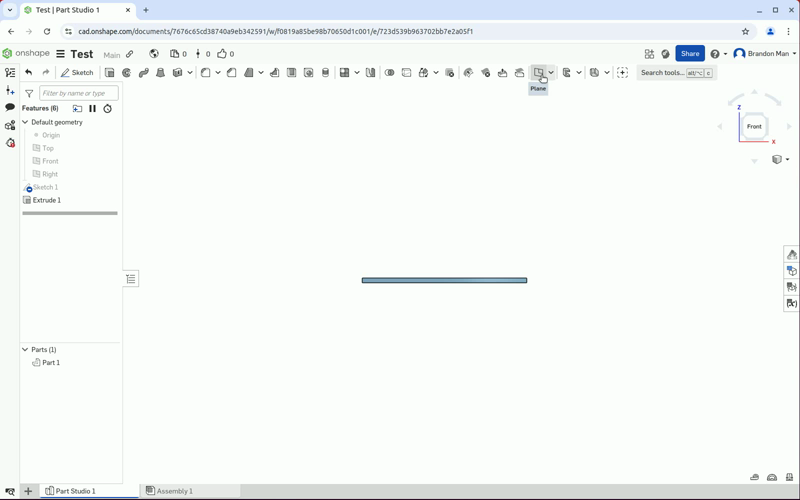
click(541, 75)
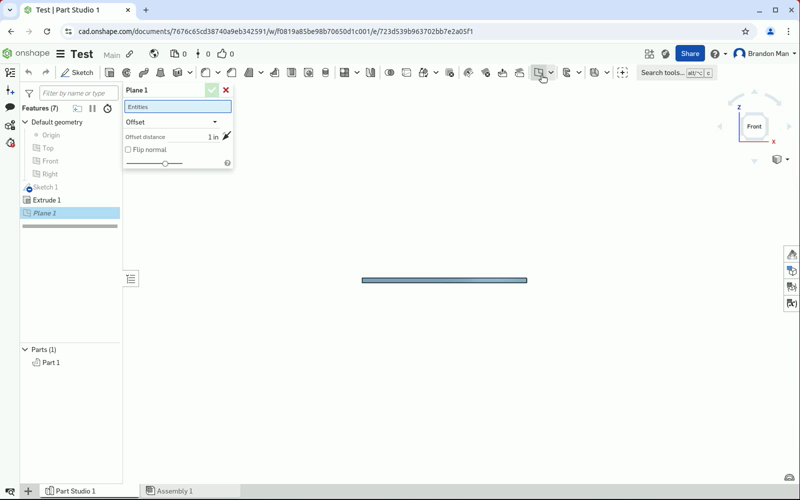
mouse_move(73, 163)
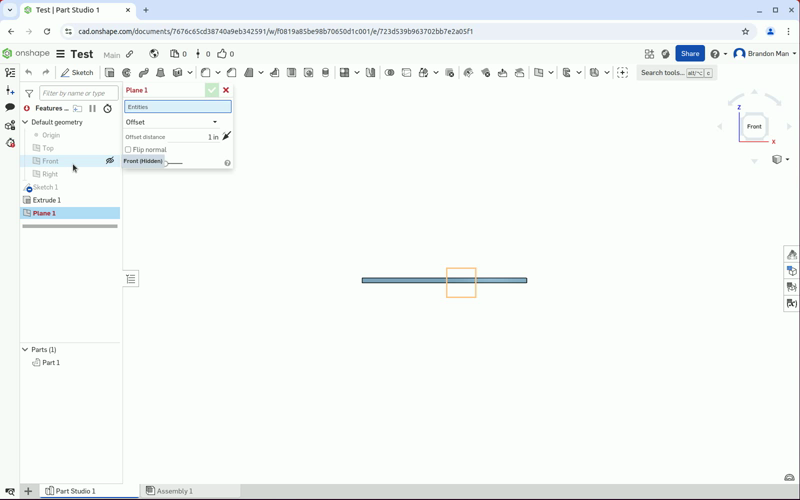
click(73, 163)
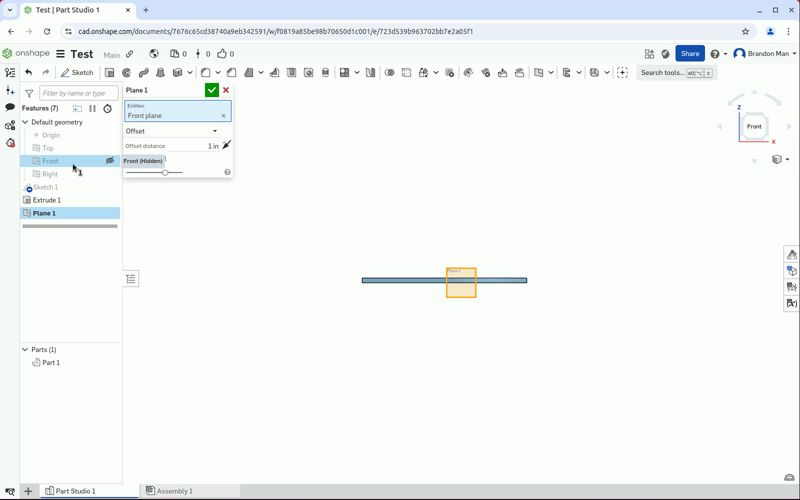
key(tab, 2)
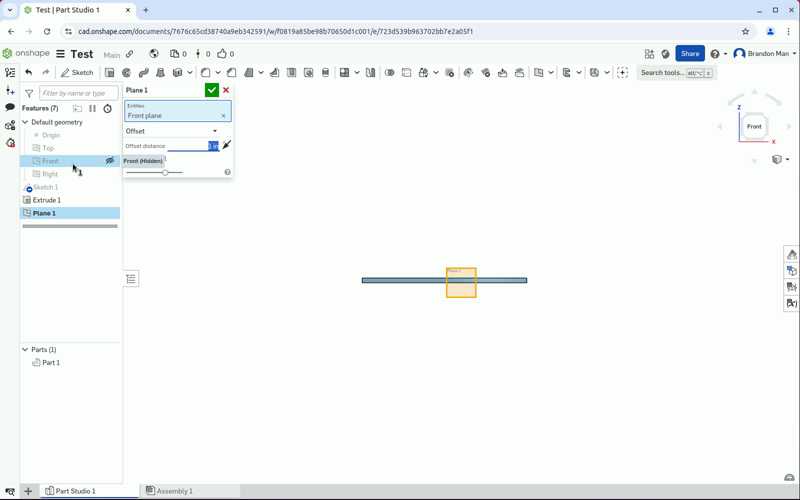
text(23.108)
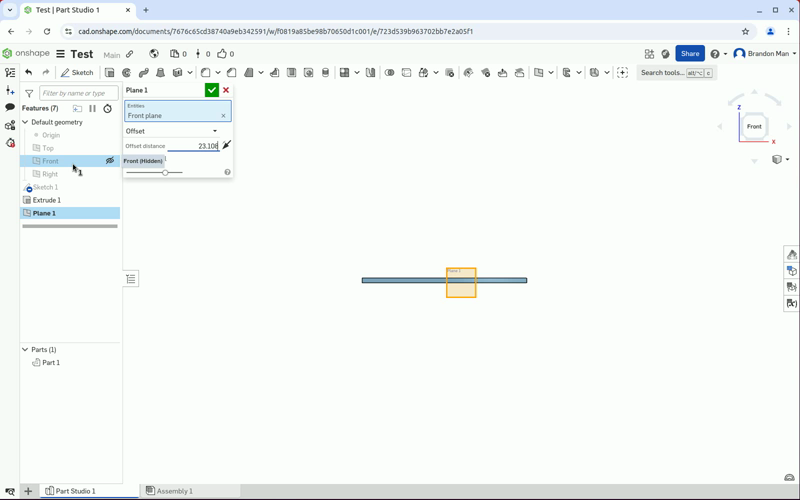
key(enter, 2)
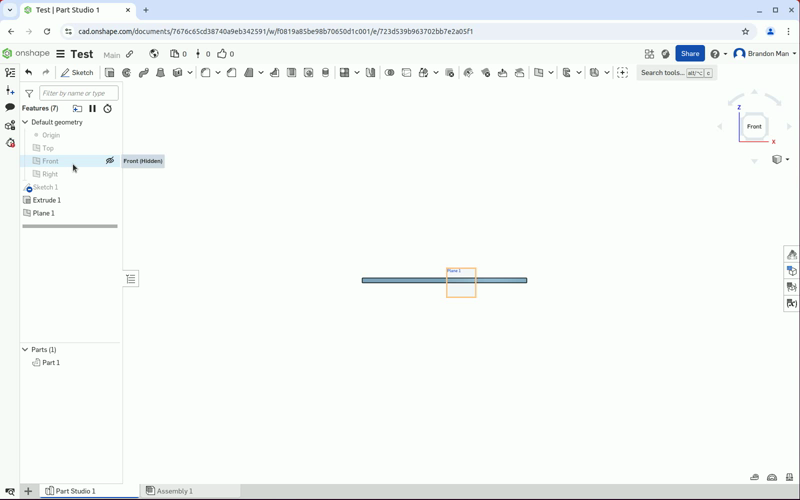
key(shift+s)
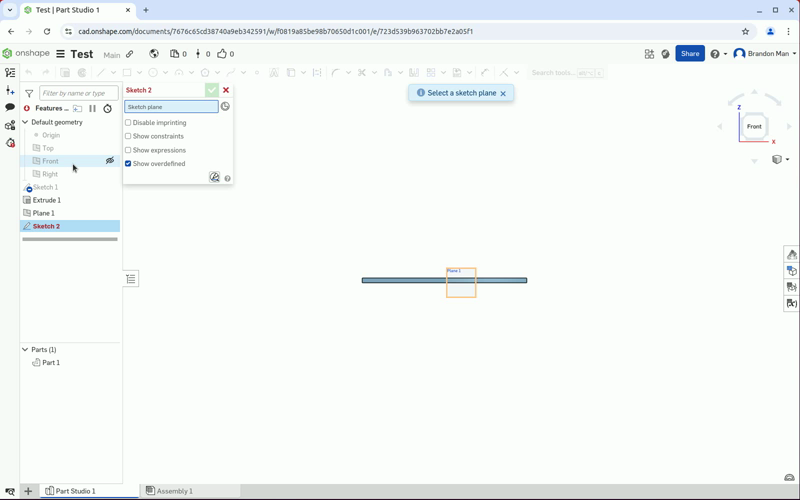
mouse_move(73, 215)
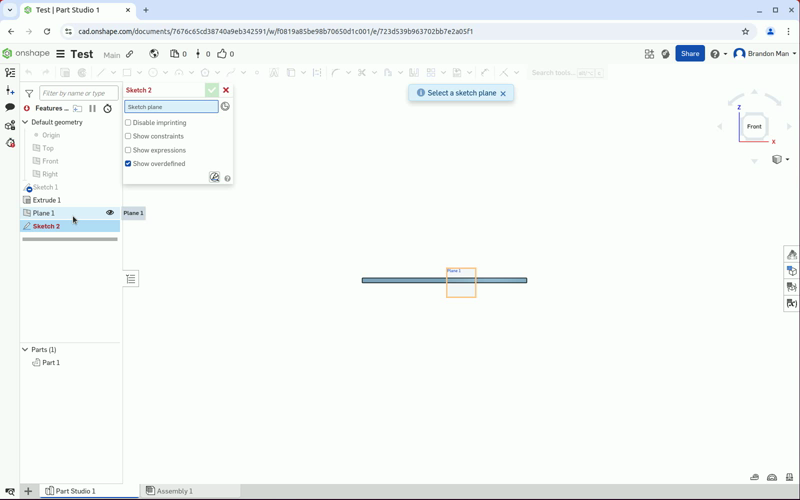
click(73, 215)
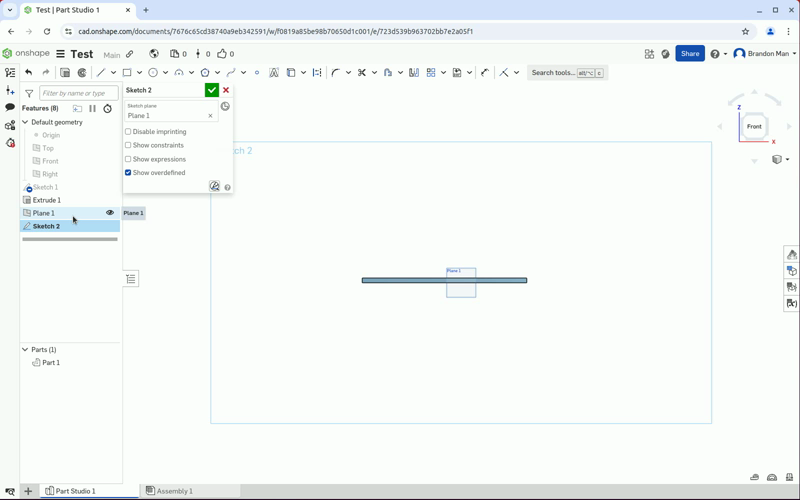
mouse_move(73, 352)
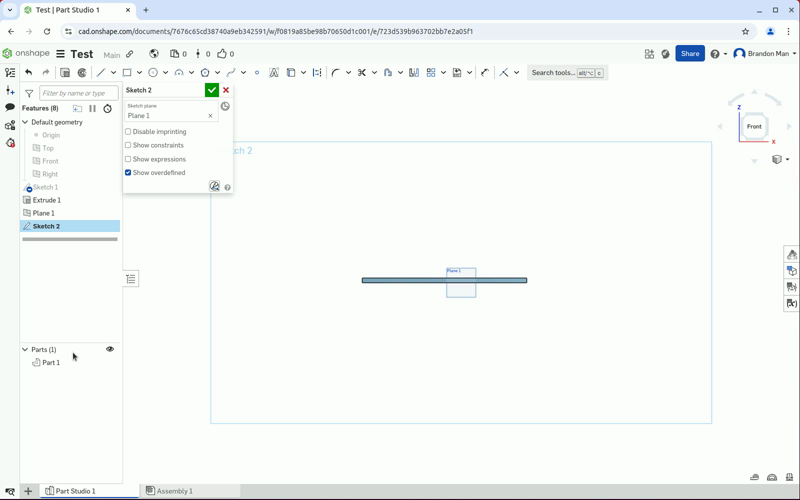
key(y)
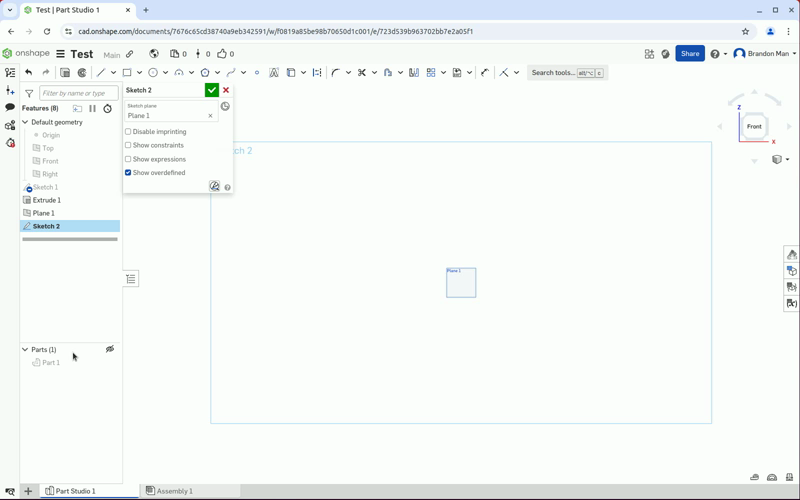
key(l)
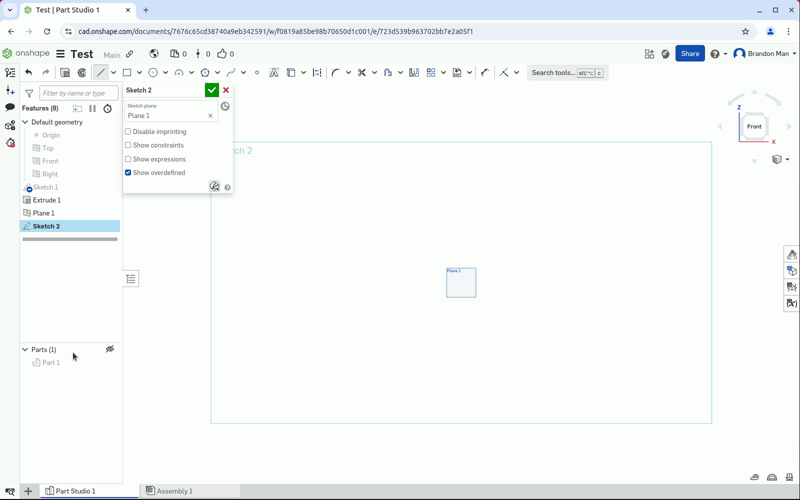
key_down(shift)
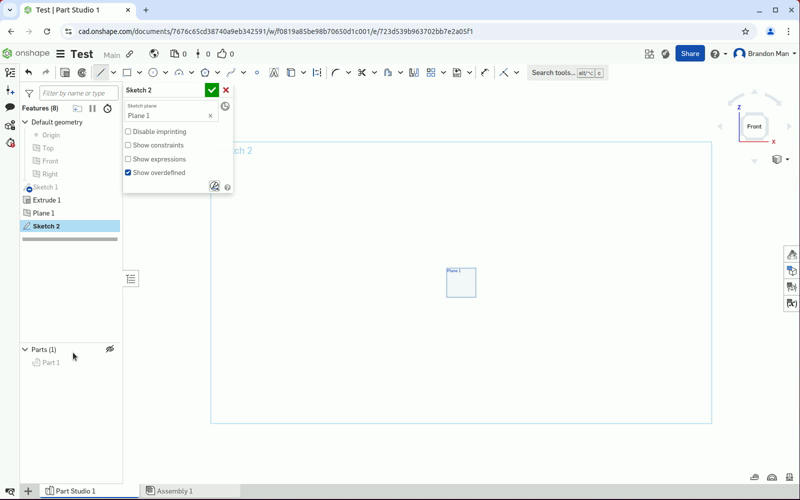
mouse_move(398, 278)
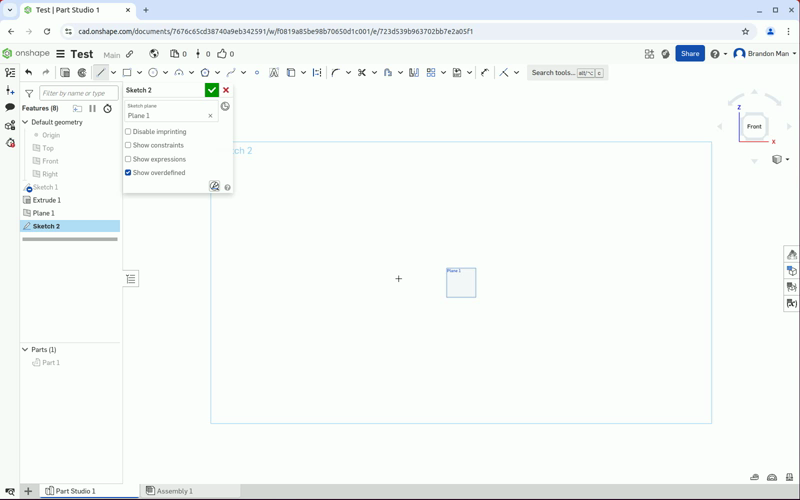
click(398, 278)
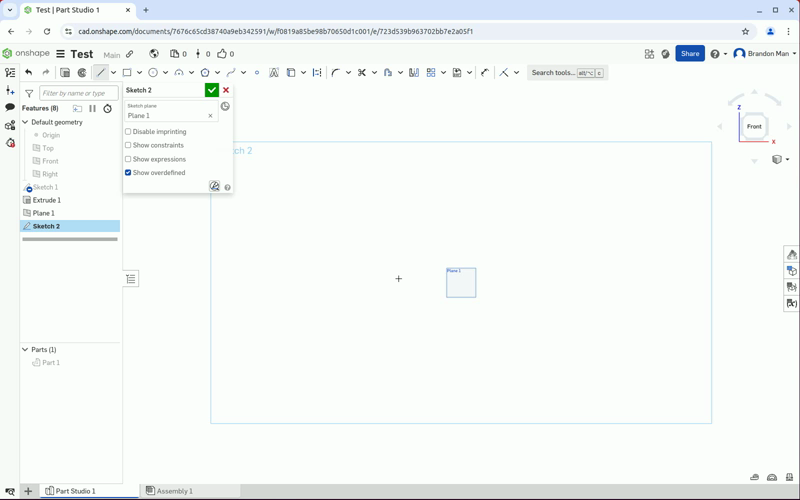
key_up(shift)
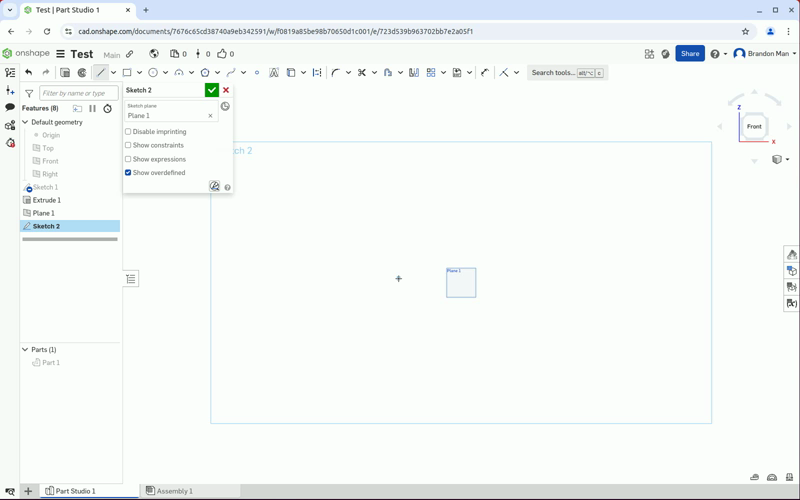
key_down(shift)
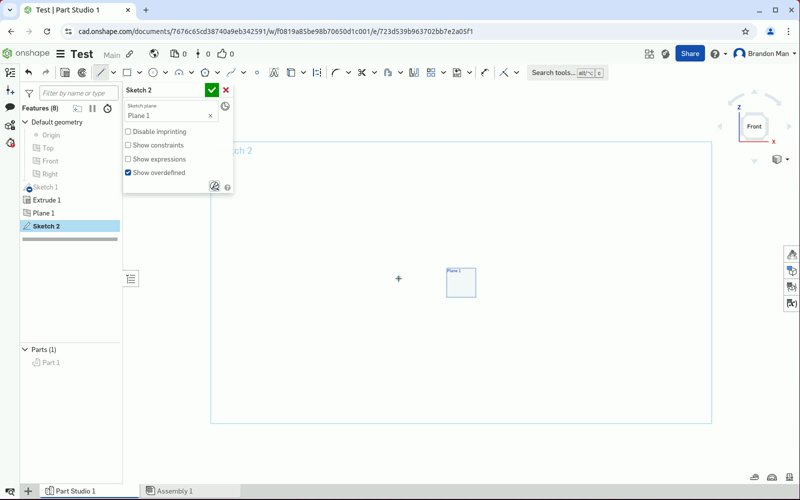
mouse_move(428, 278)
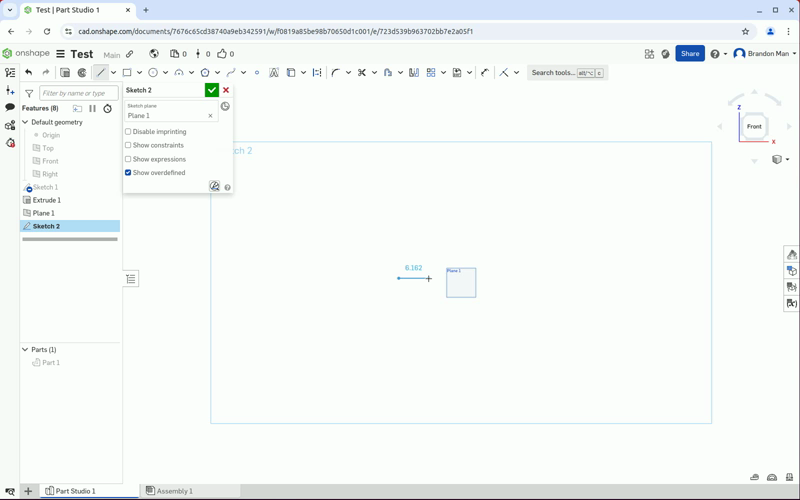
mouse_move(454, 278)
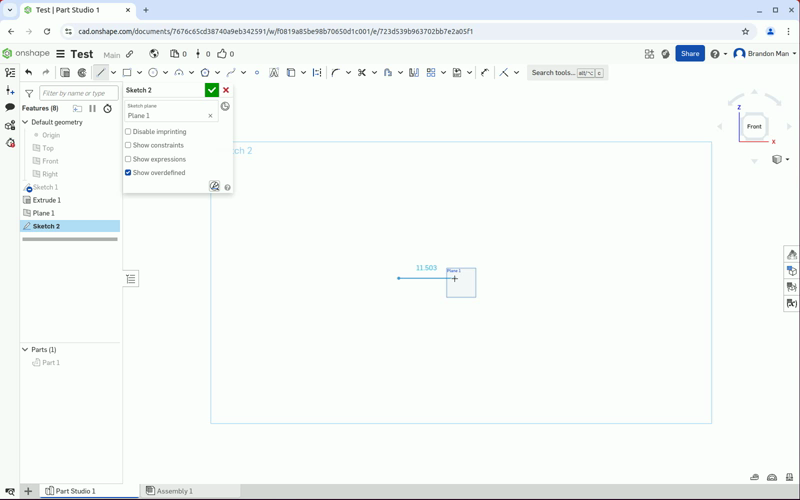
click(454, 278)
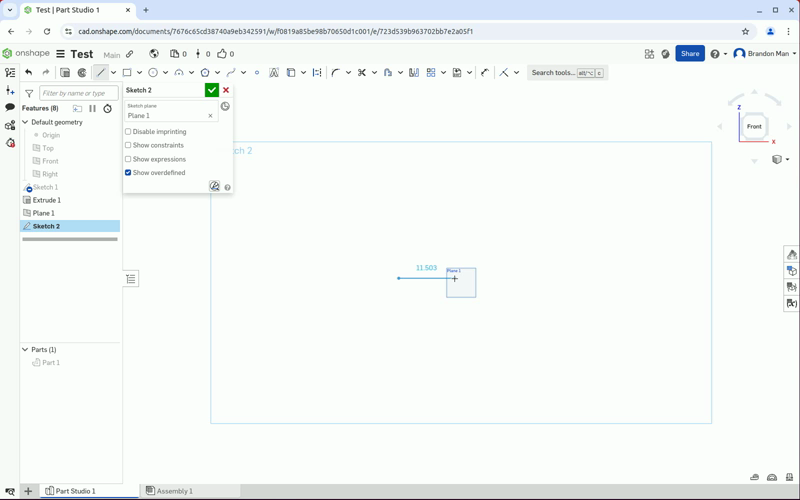
key_up(shift)
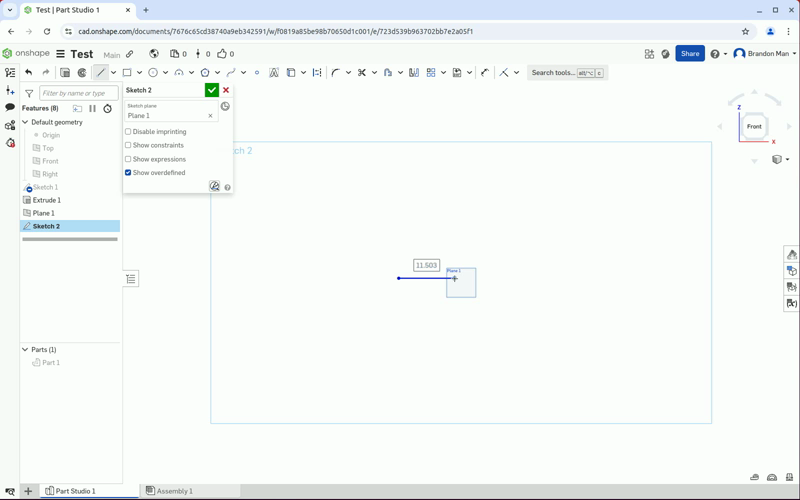
key_down(shift)
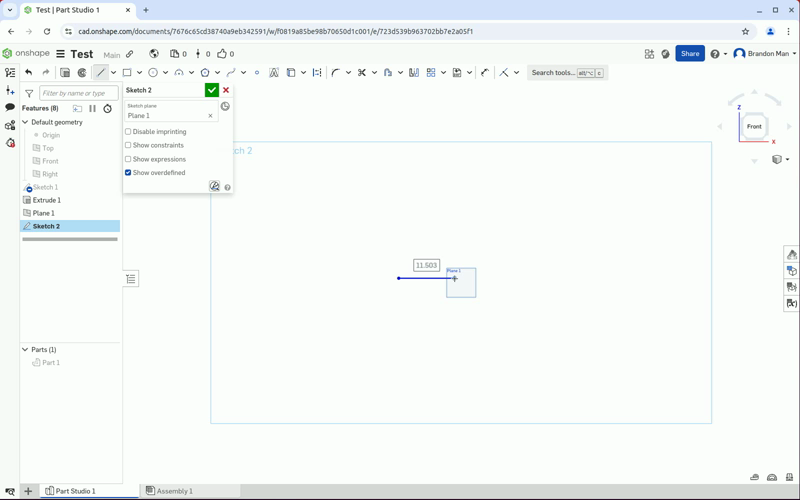
mouse_move(484, 278)
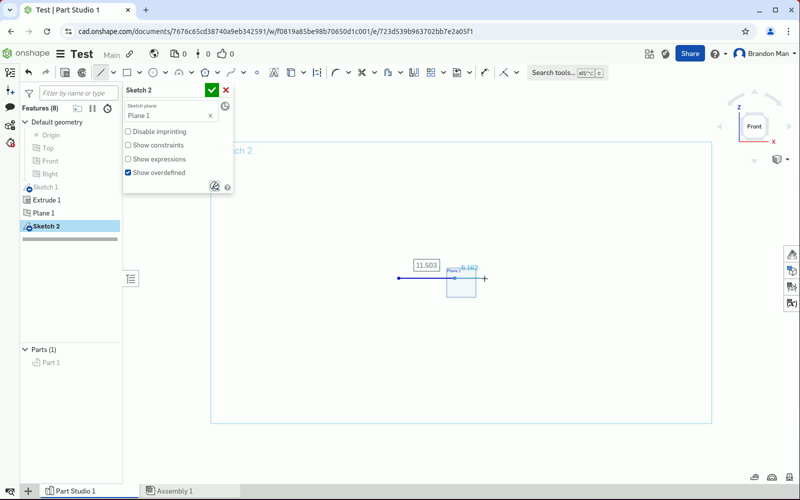
mouse_move(454, 261)
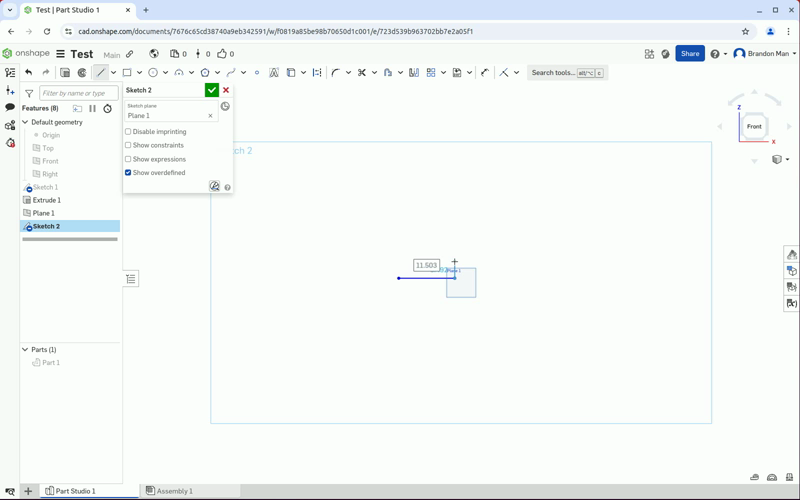
click(454, 261)
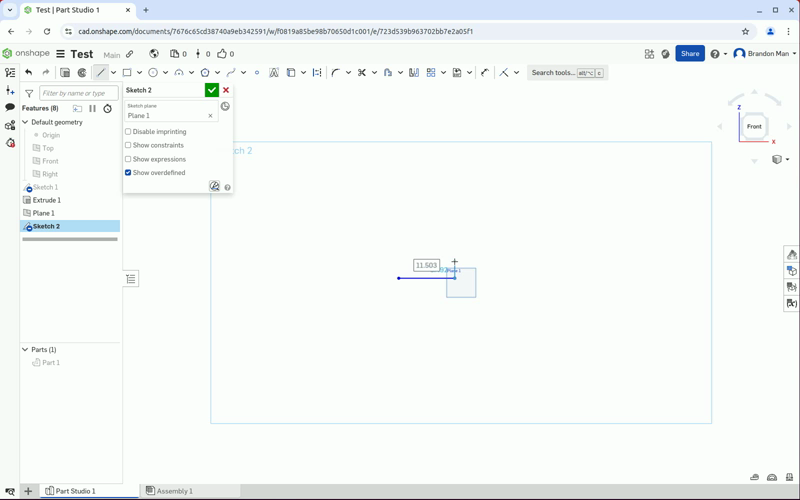
key_up(shift)
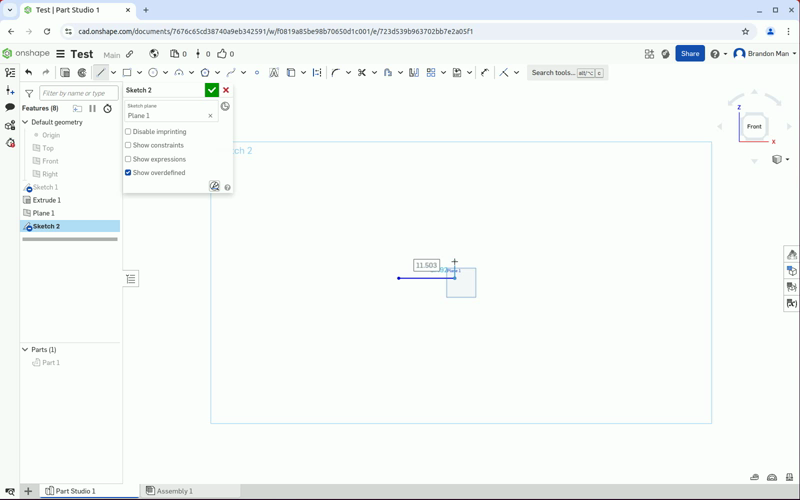
key_down(shift)
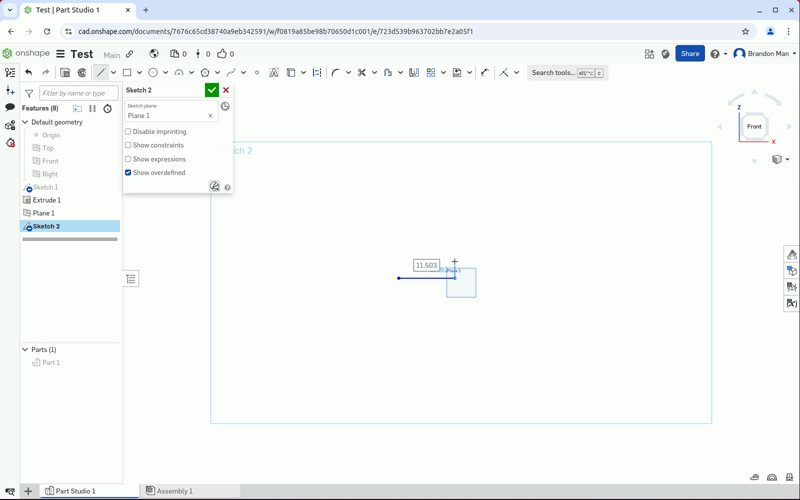
mouse_move(484, 261)
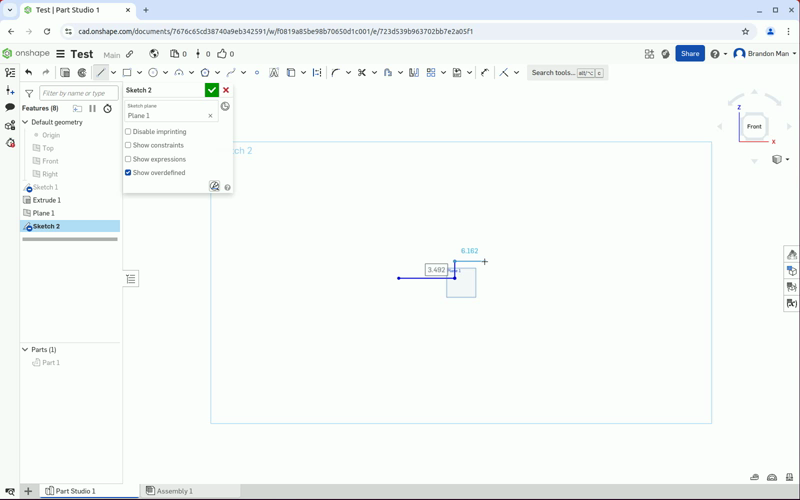
mouse_move(398, 261)
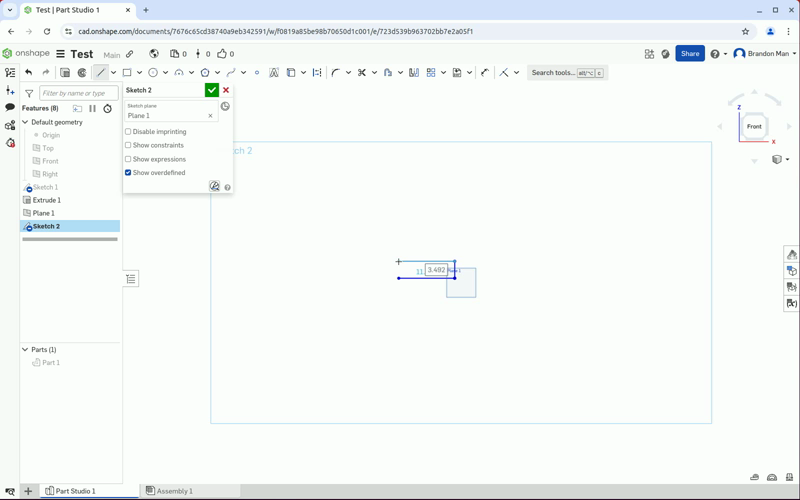
click(398, 261)
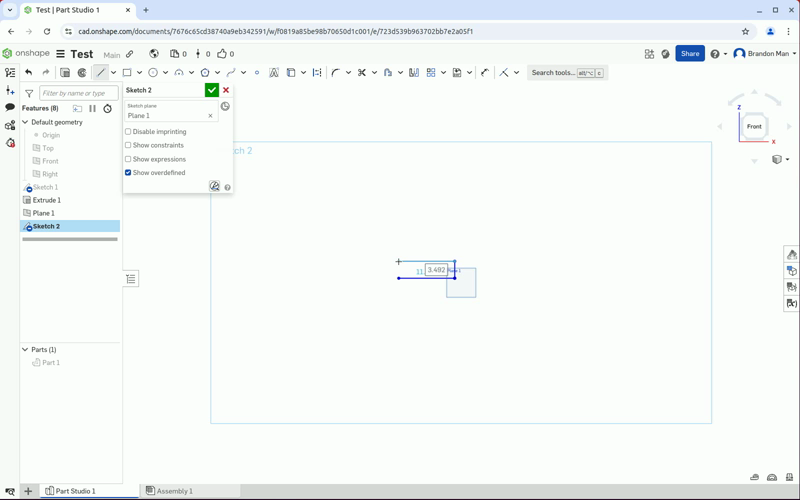
key_up(shift)
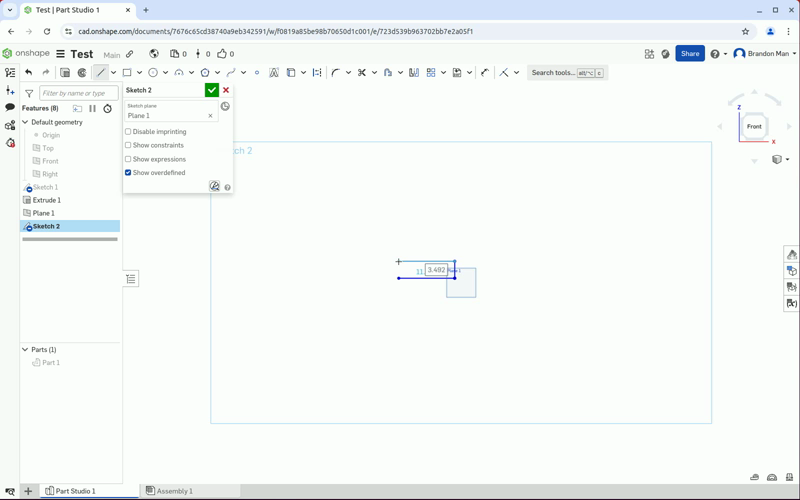
mouse_move(428, 261)
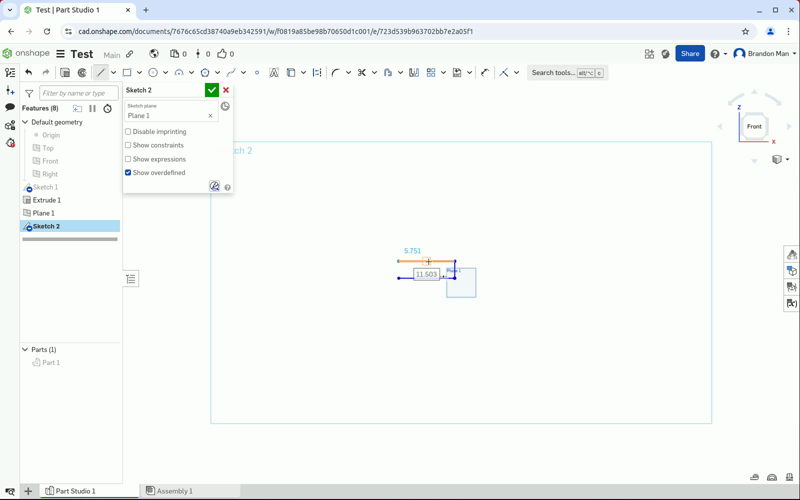
key_down(shift)
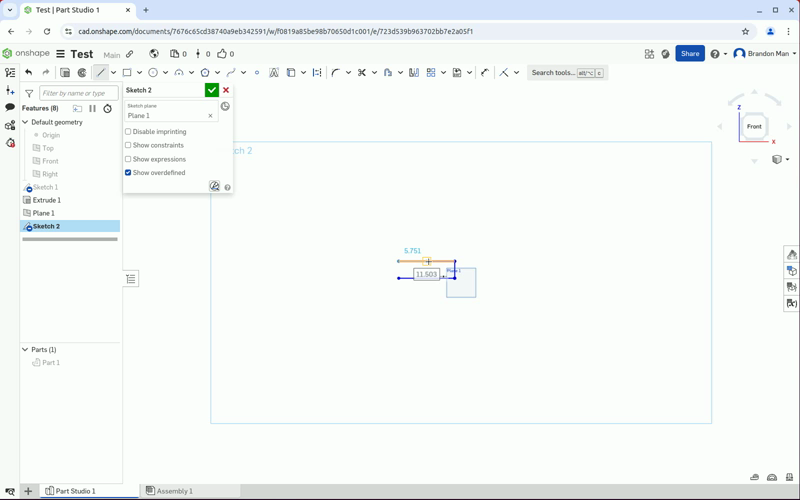
mouse_move(398, 278)
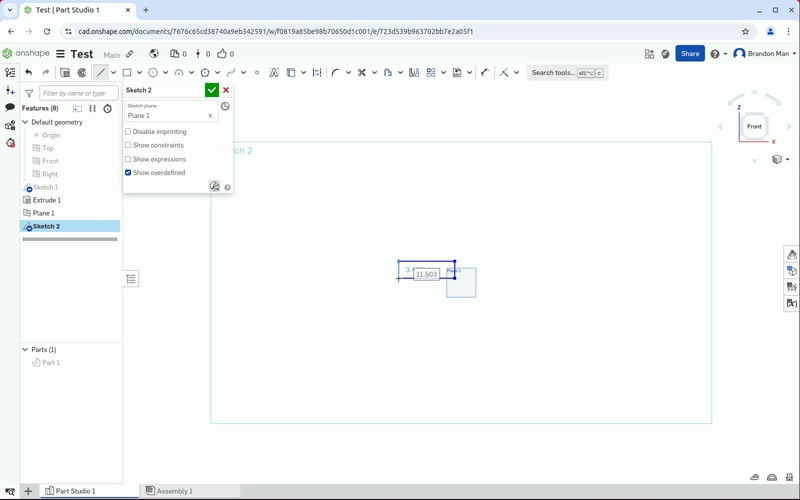
key_up(shift)
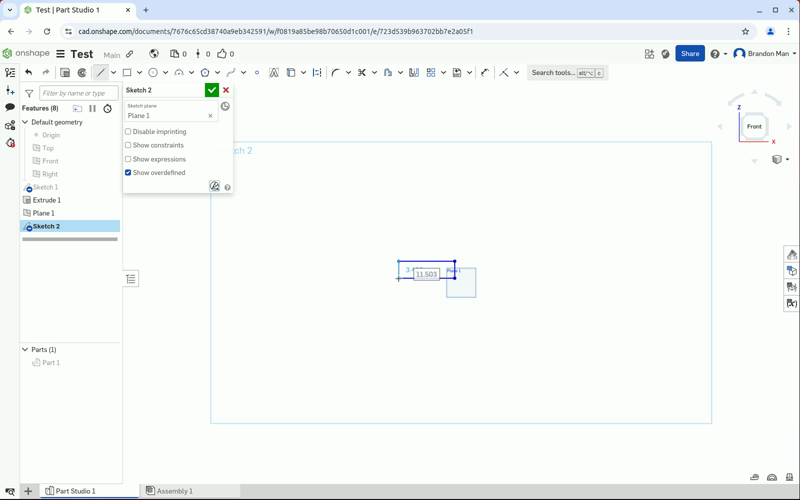
click(398, 278)
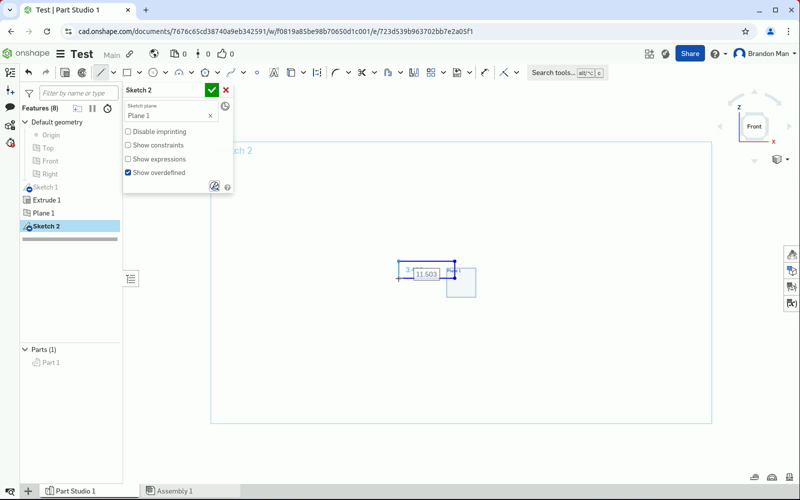
key(esc)
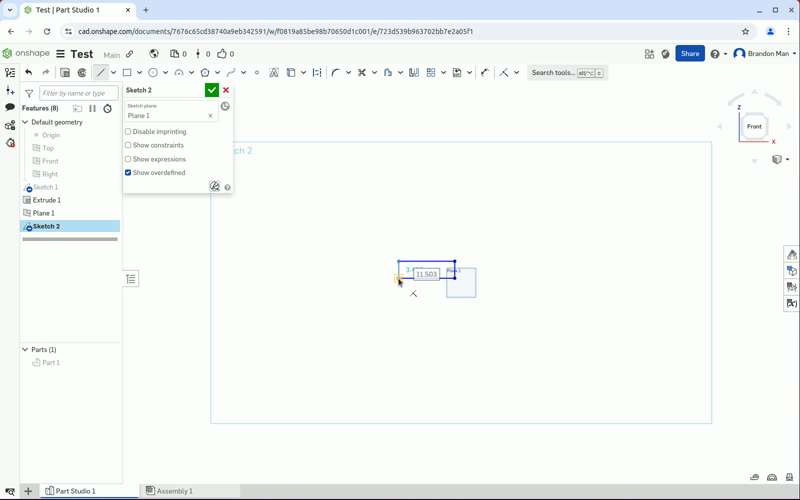
mouse_move(403, 271)
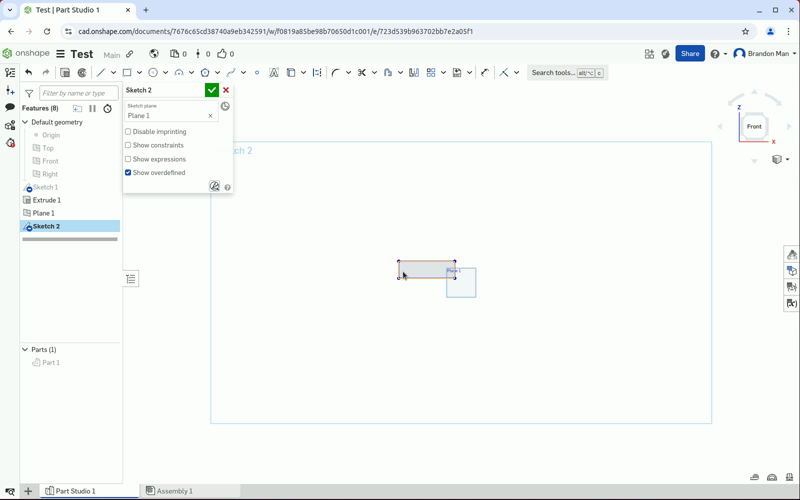
scroll(6)
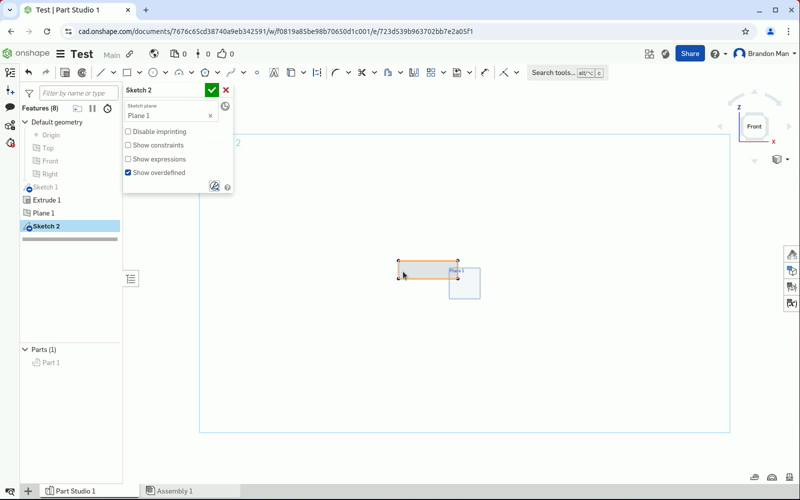
scroll(6)
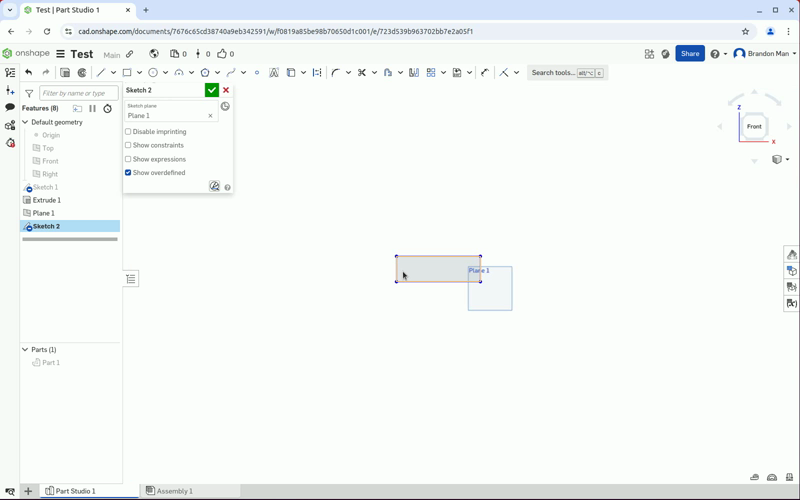
scroll(6)
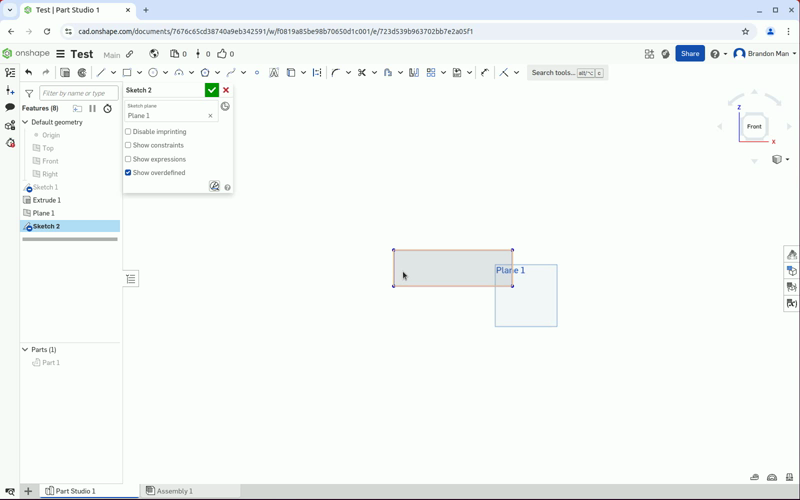
scroll(6)
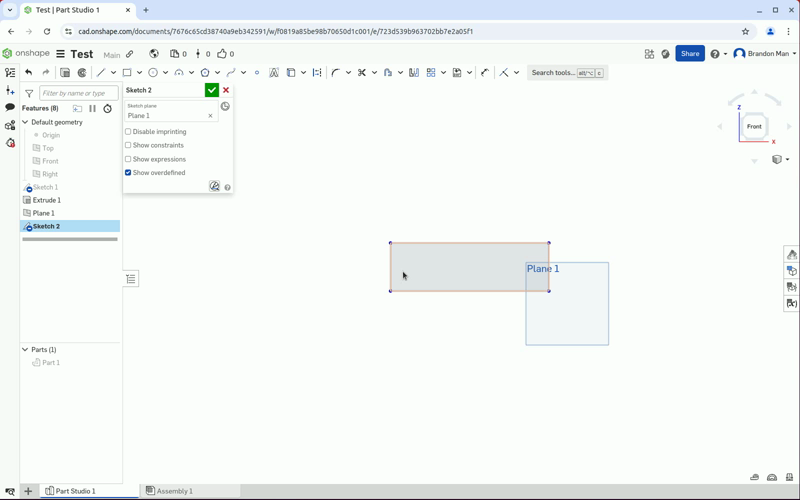
scroll(6)
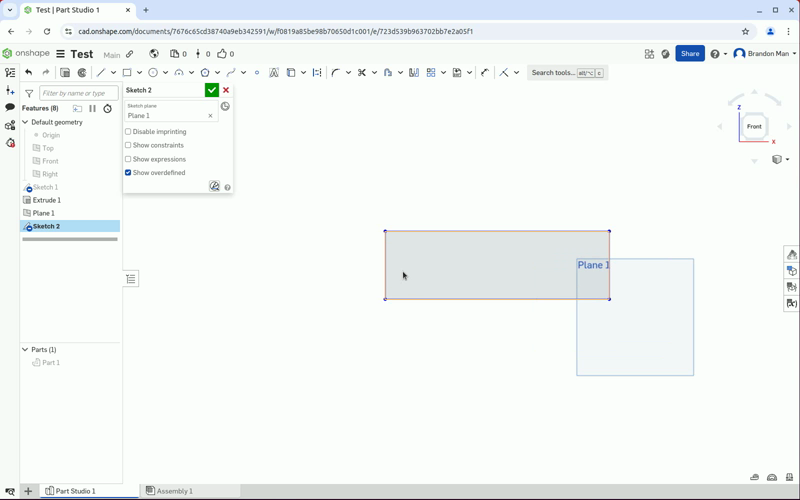
scroll(6)
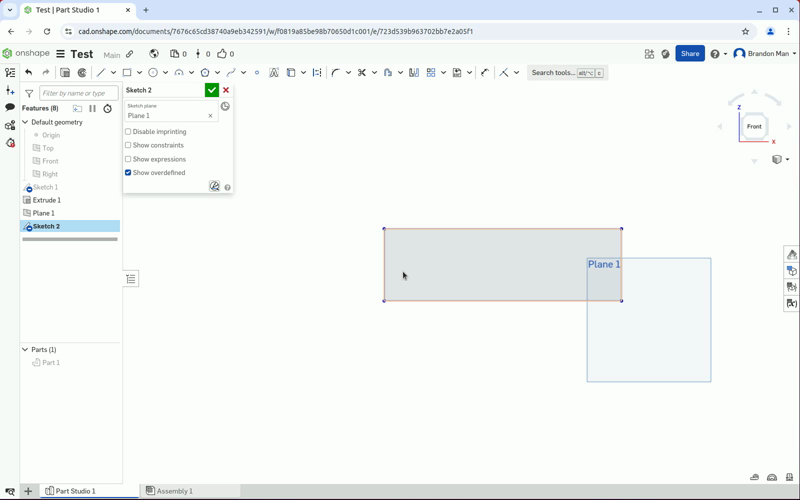
scroll(6)
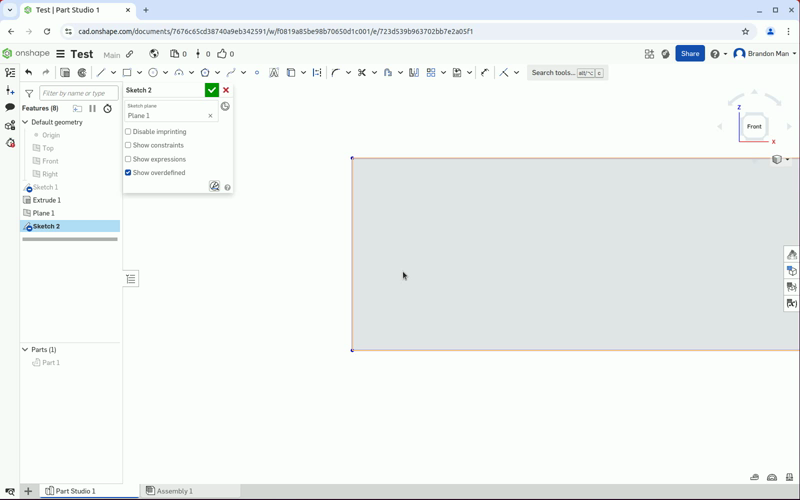
click(403, 271)
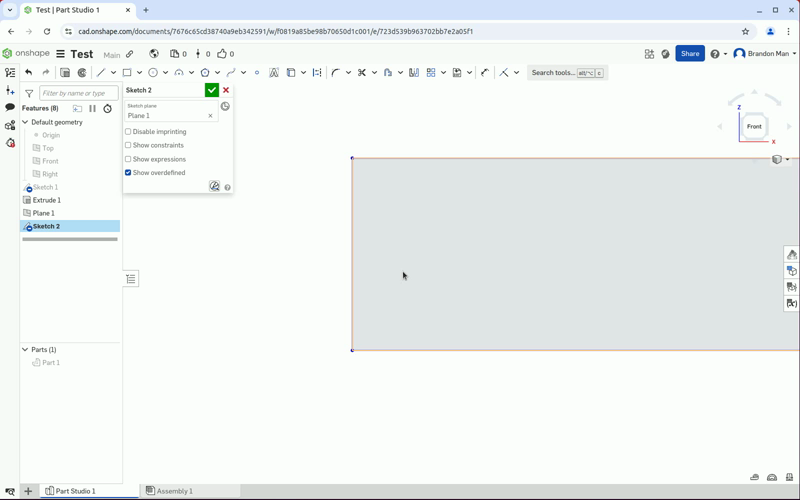
scroll(-6)
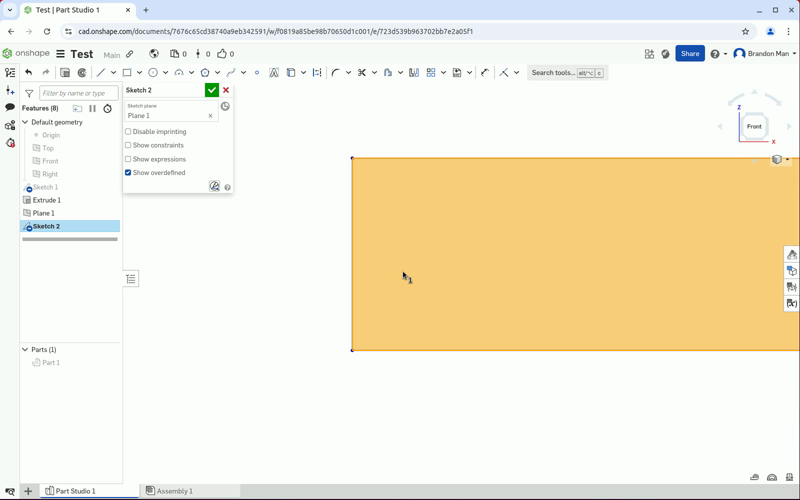
scroll(-6)
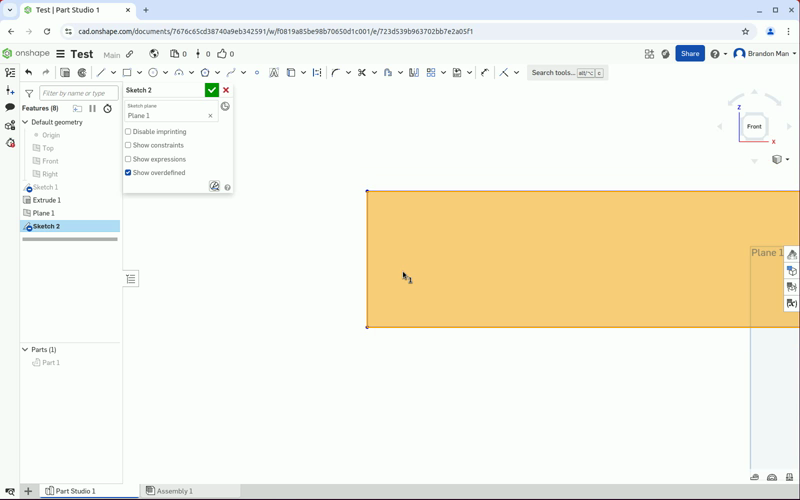
scroll(-6)
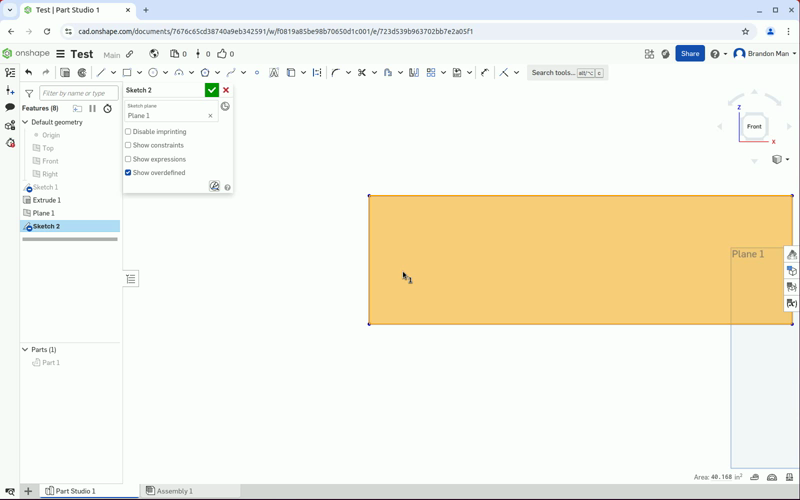
scroll(-6)
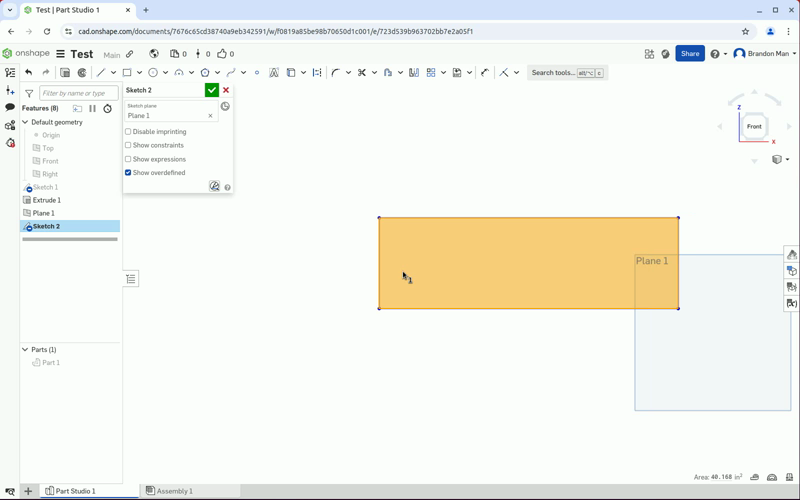
scroll(-6)
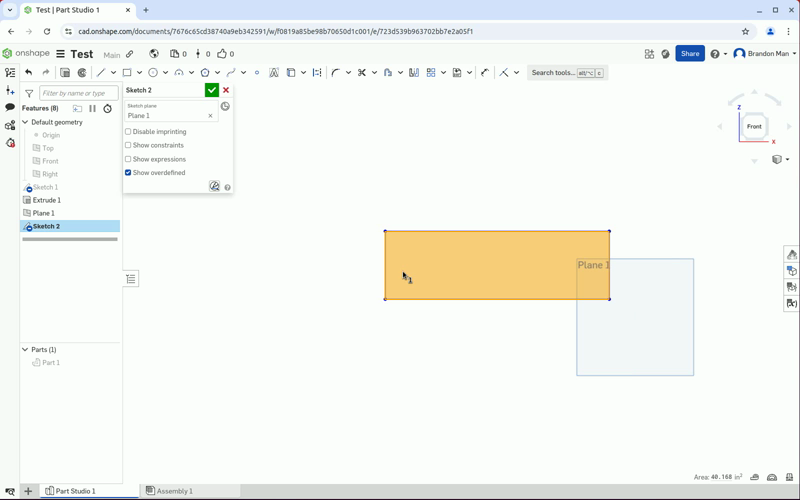
scroll(-6)
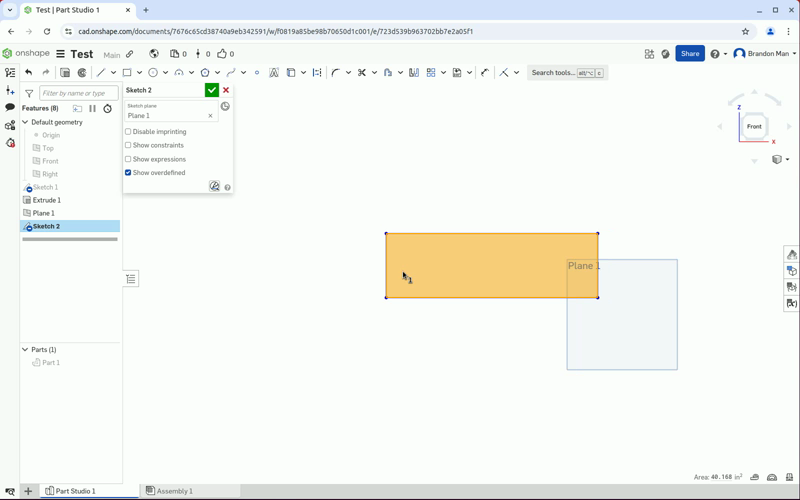
scroll(-6)
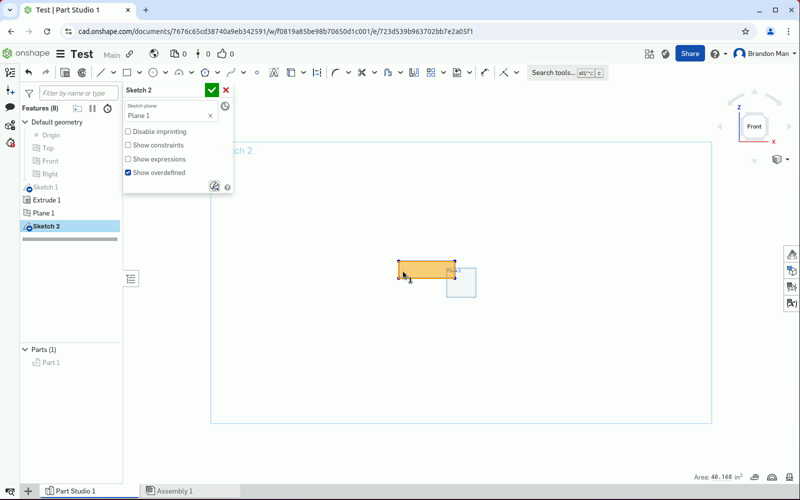
mouse_move(73, 352)
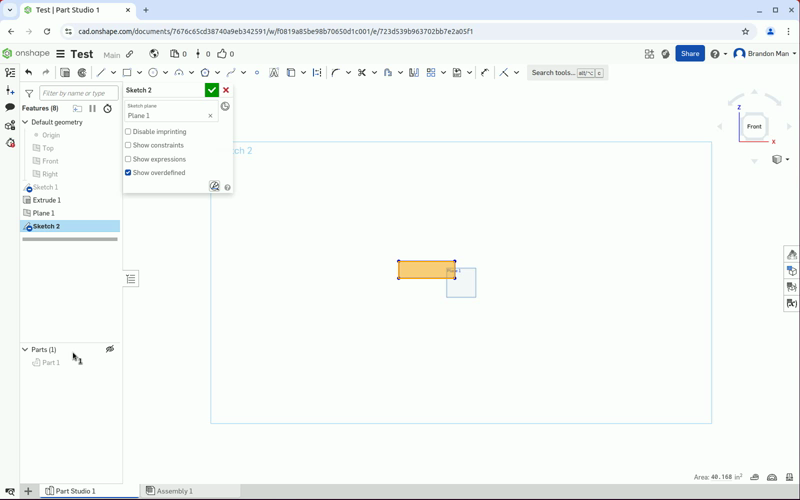
key(shift+y)
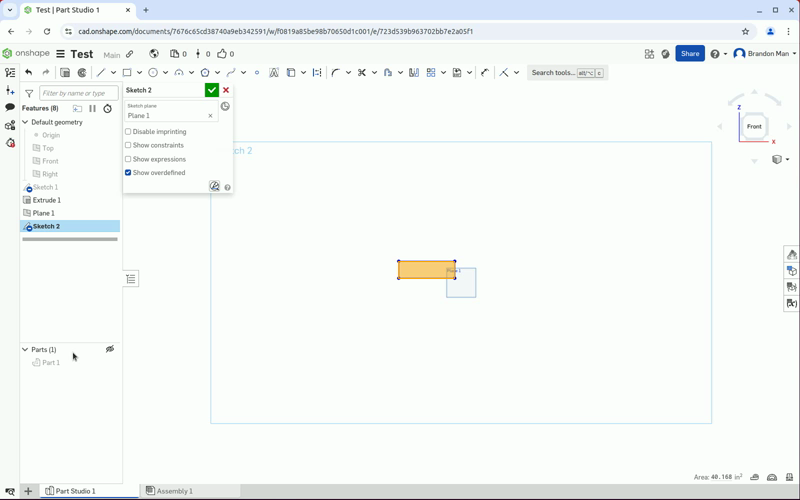
key(shift+e)
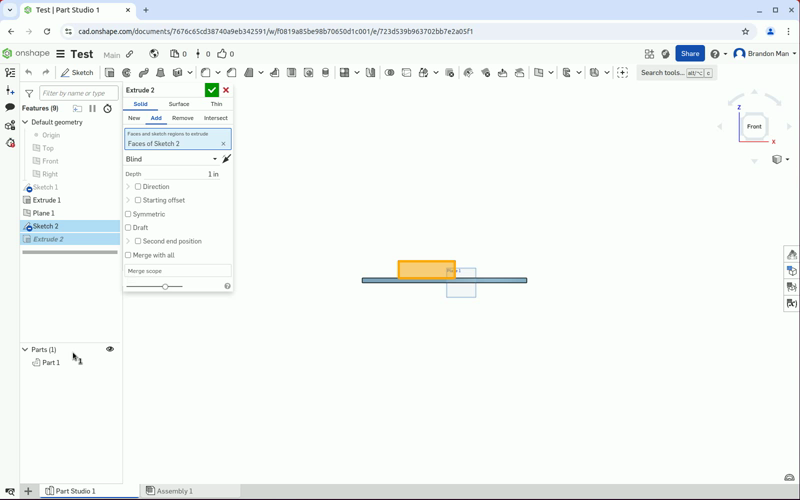
mouse_move(143, 106)
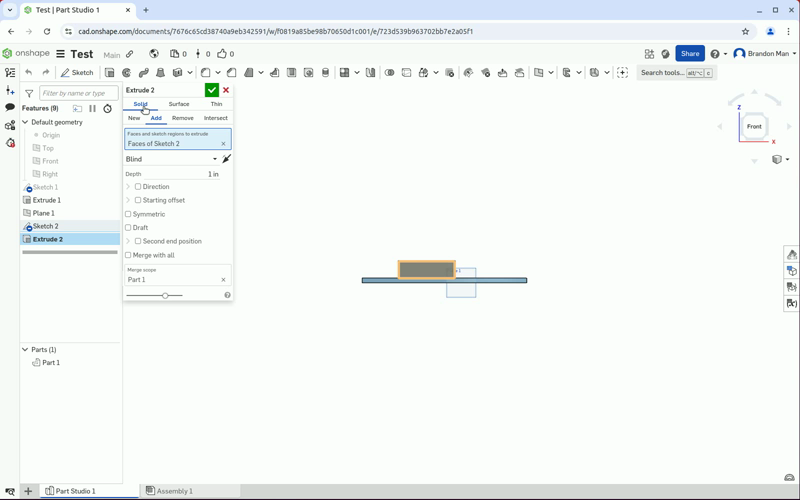
click(143, 106)
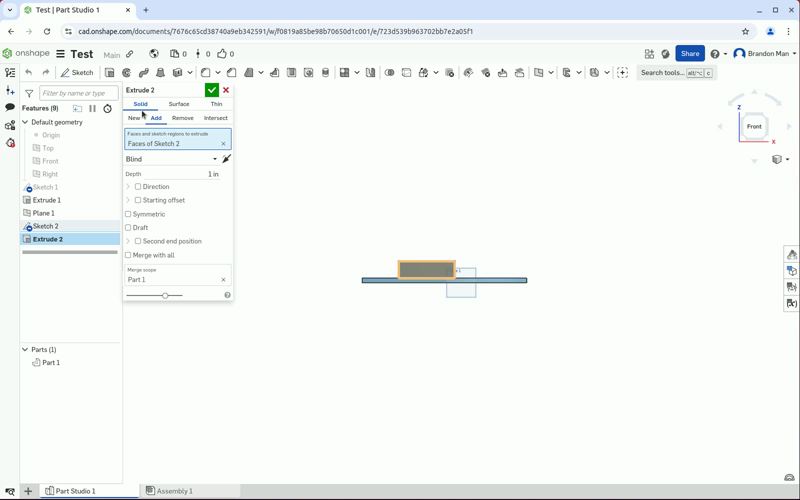
mouse_move(137, 120)
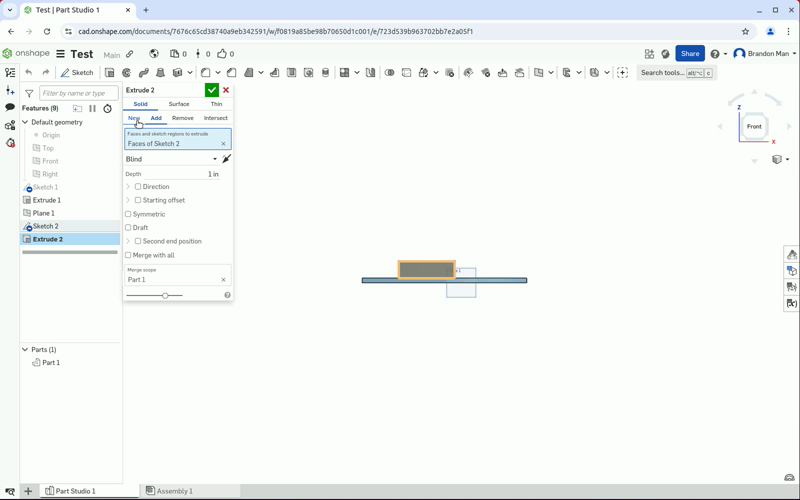
click(137, 120)
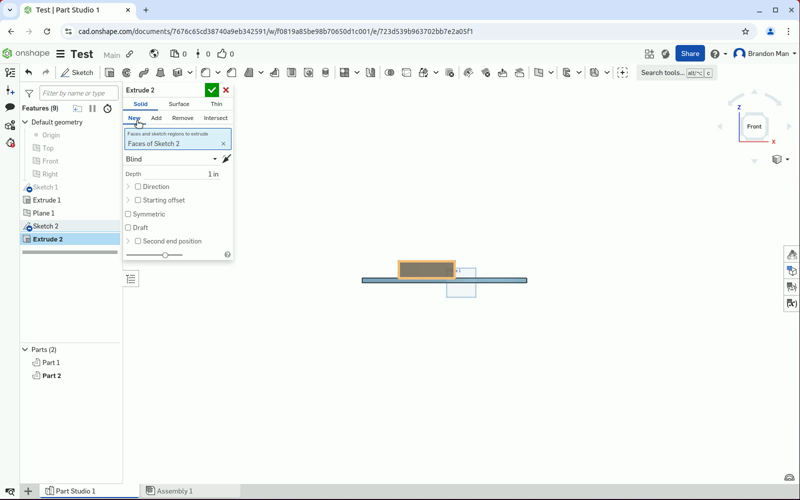
key(tab, 4)
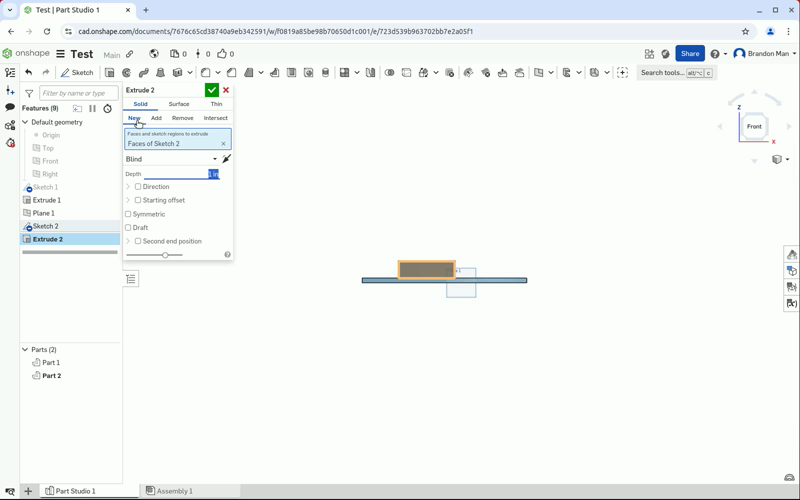
text(-9.147)
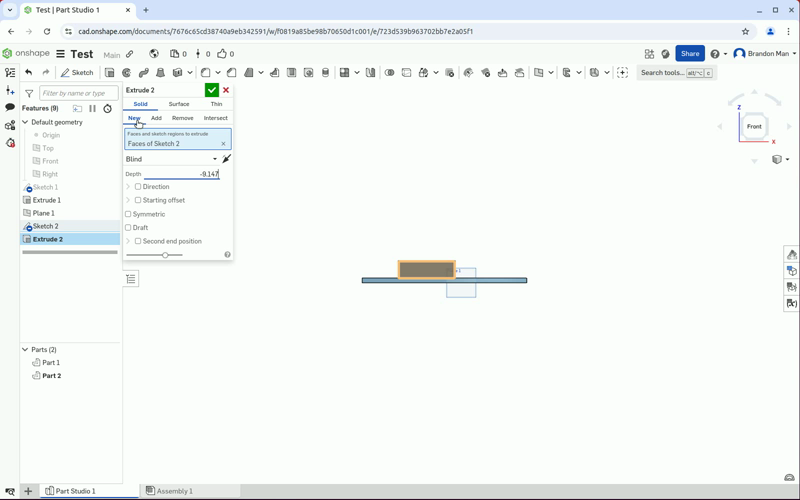
key(enter)
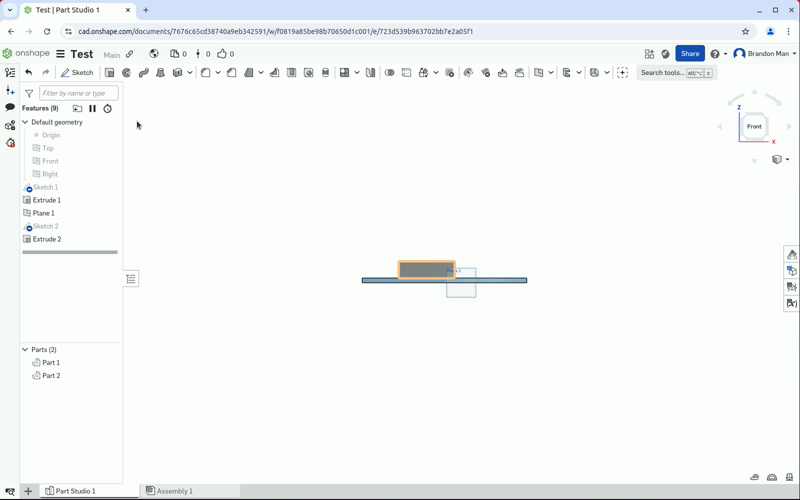
key(shift+h)
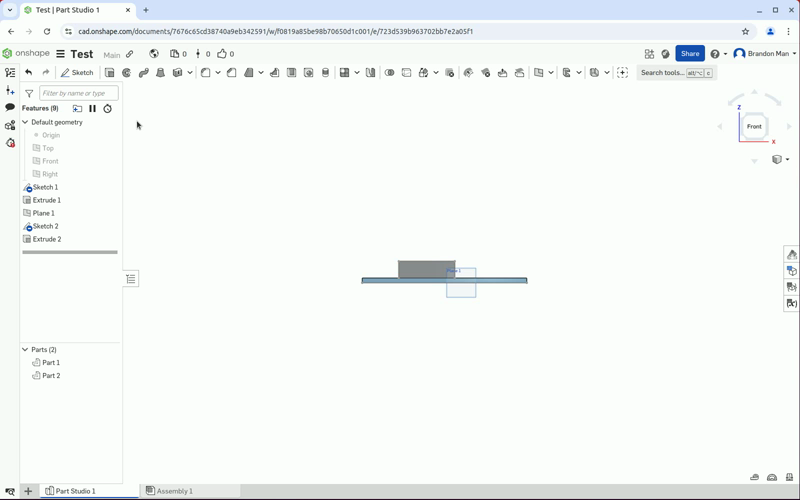
key(shift+h)
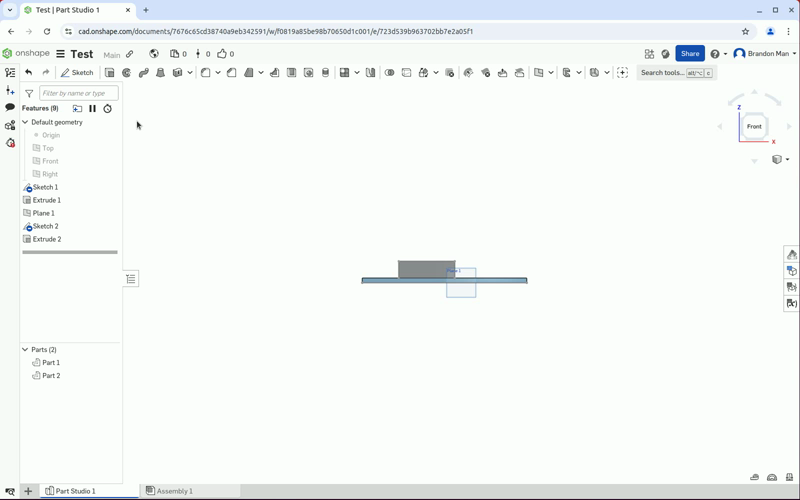
key(shift+7)
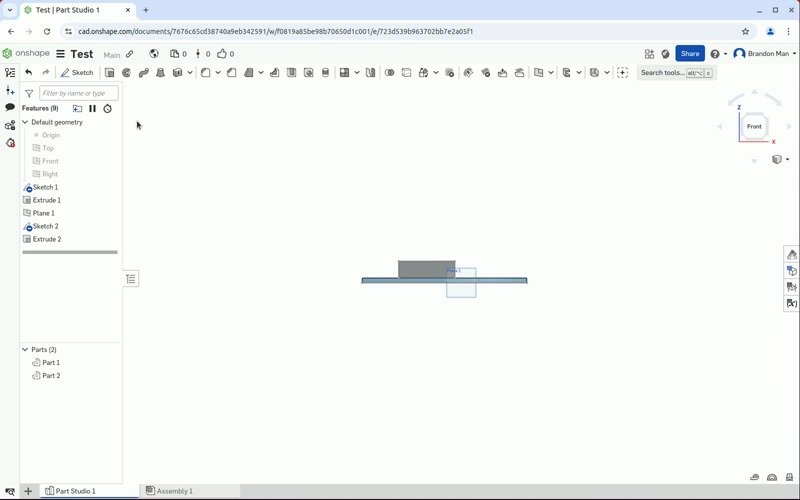
key(left, 2)
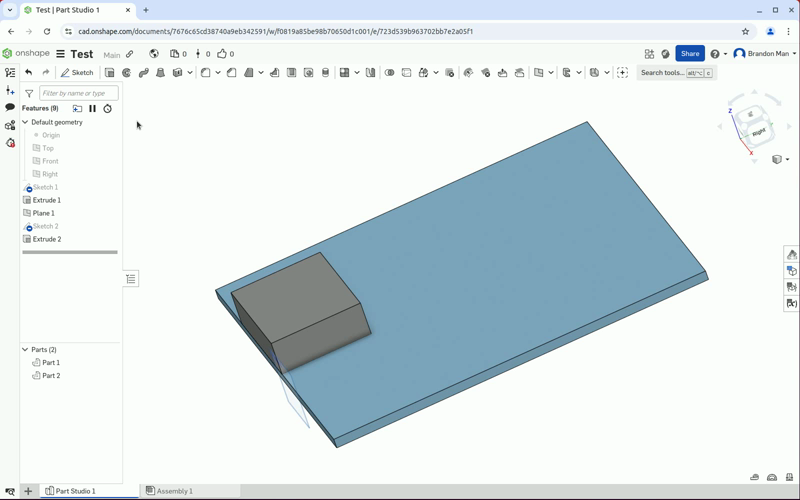
key(down, 2)
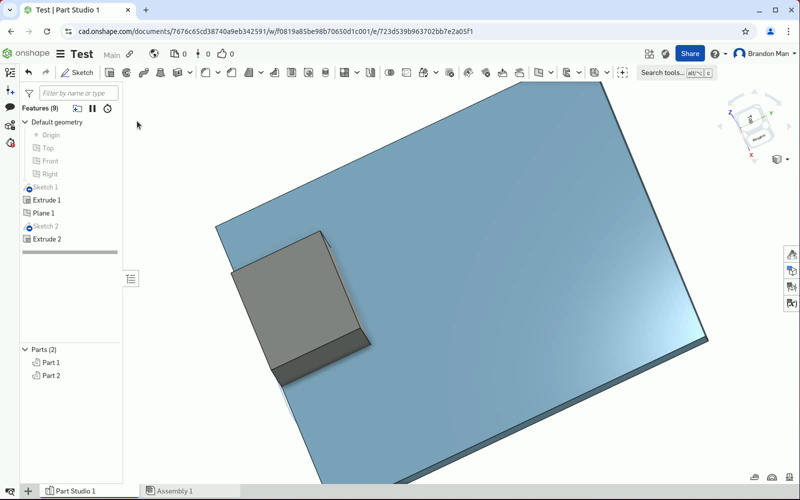
key(up, 2)
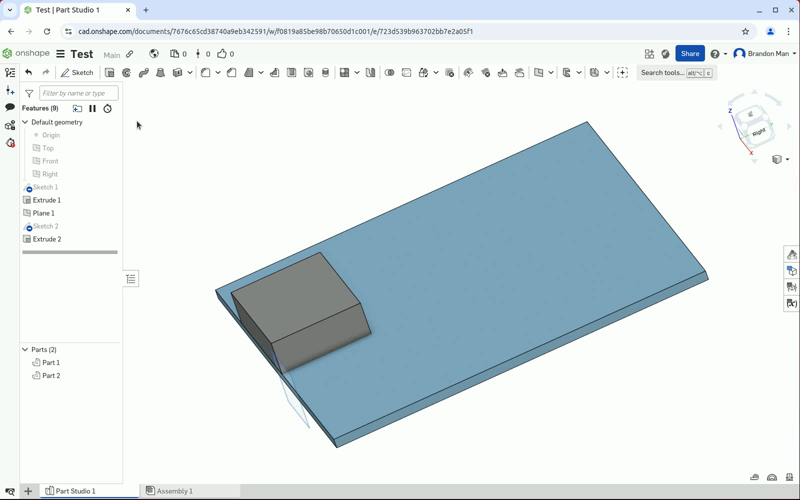
key(right, 2)
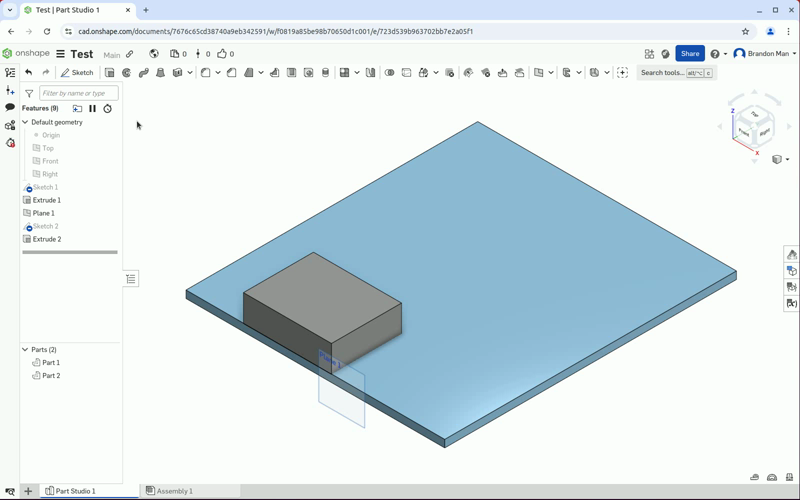
mouse_move(73, 189)
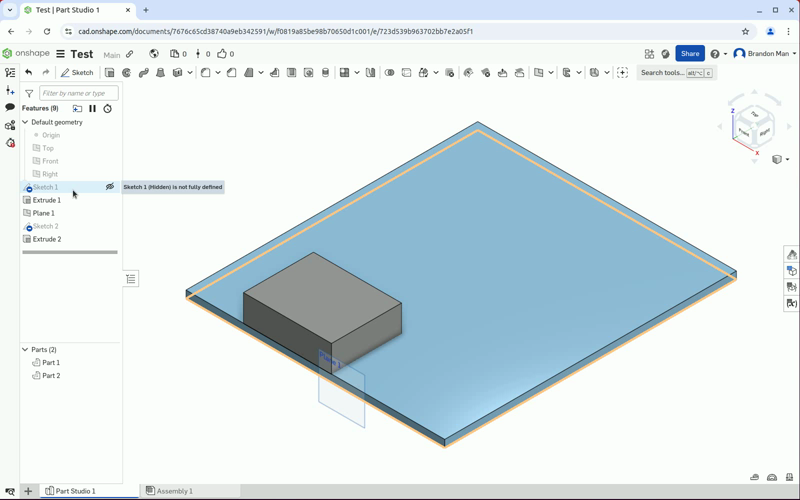
click(73, 189)